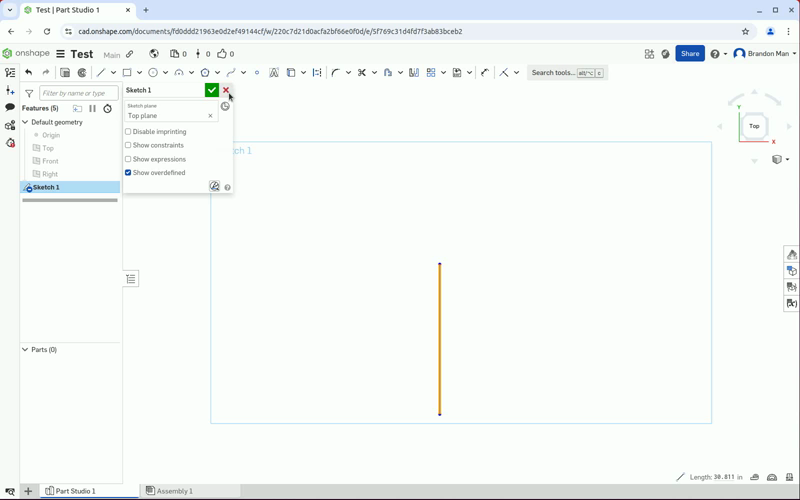
key(shift+h)
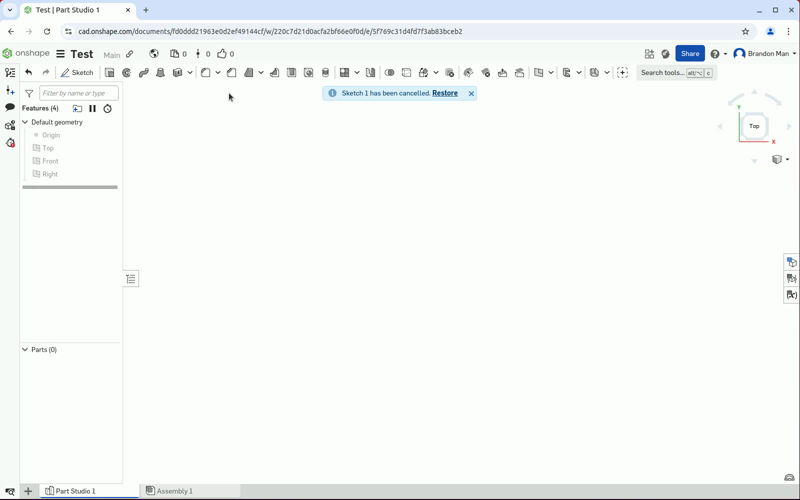
mouse_move(73, 352)
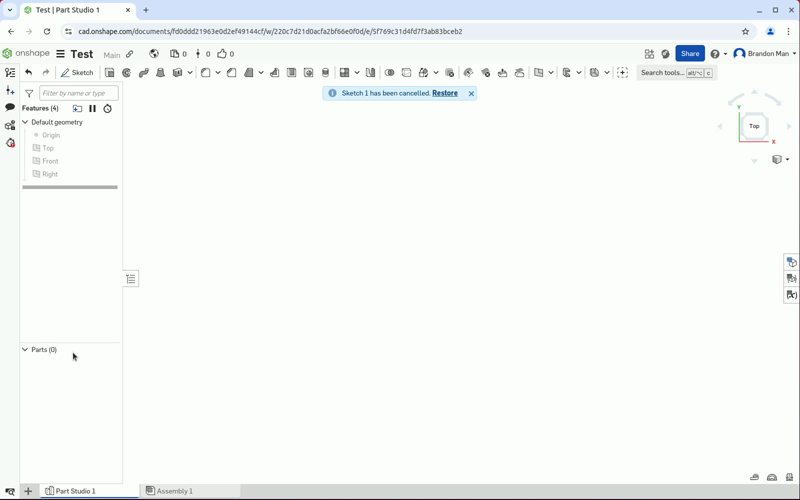
key(y)
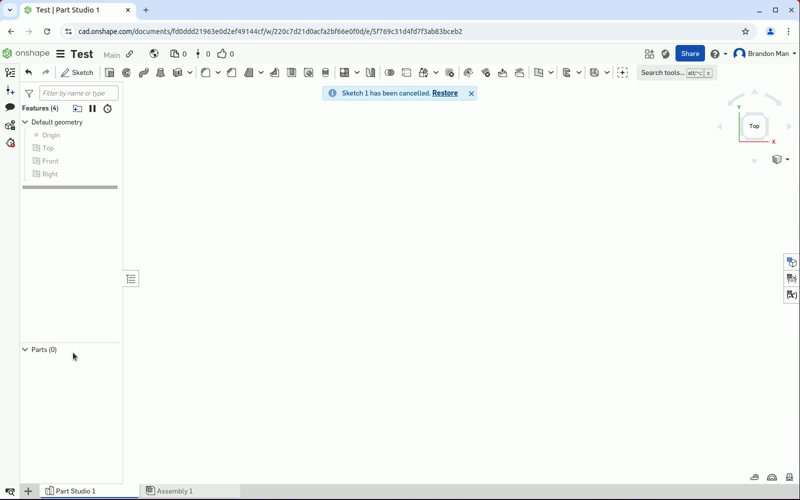
key(shift+p)
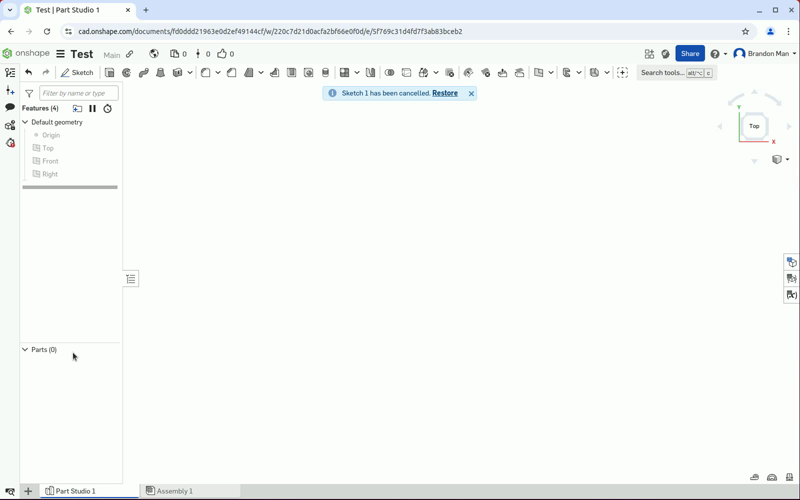
key(space)
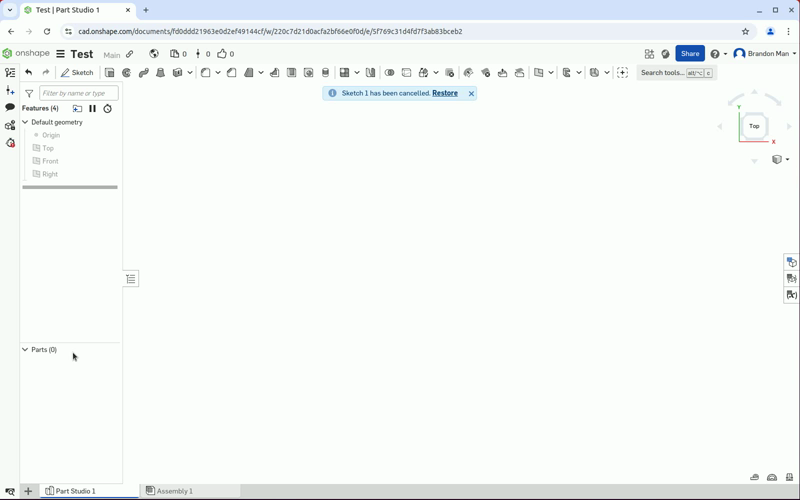
key_down(shift)
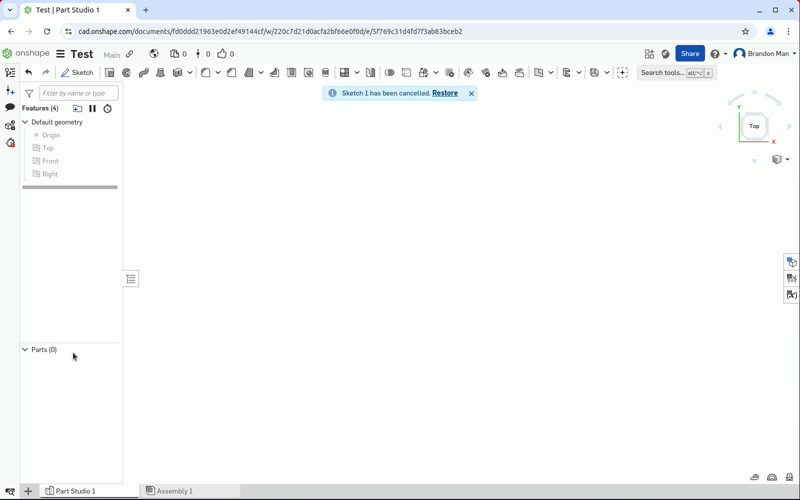
key(up)
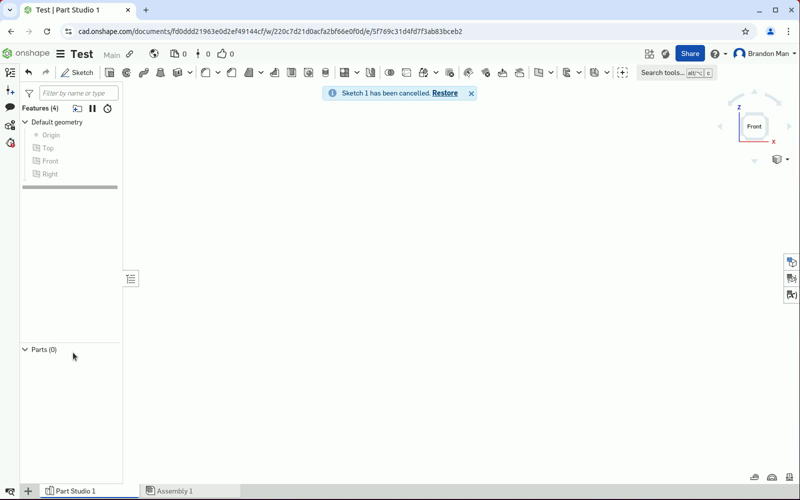
key_up(shift)
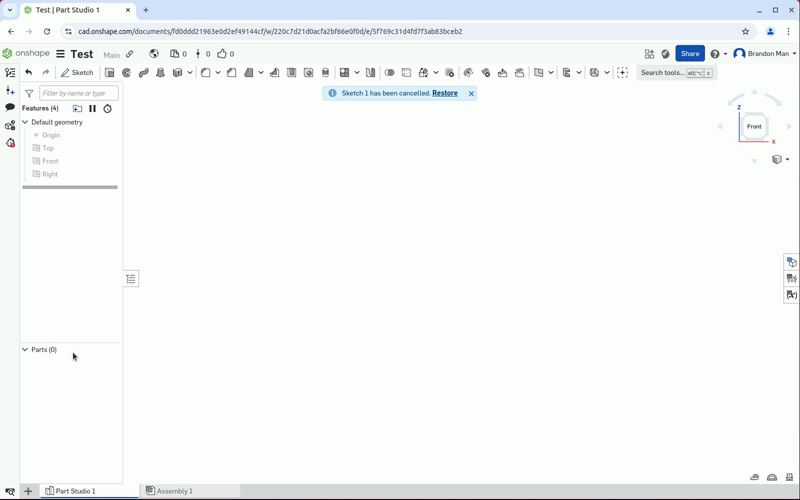
mouse_move(73, 352)
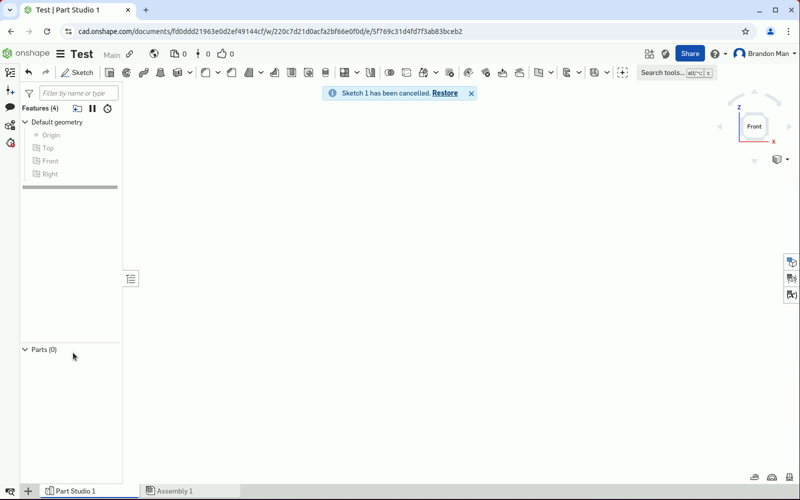
key(shift+y)
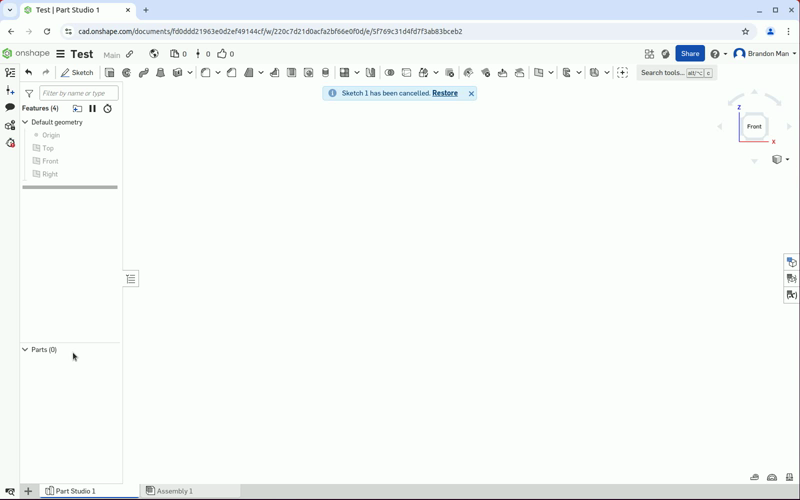
key(shift+s)
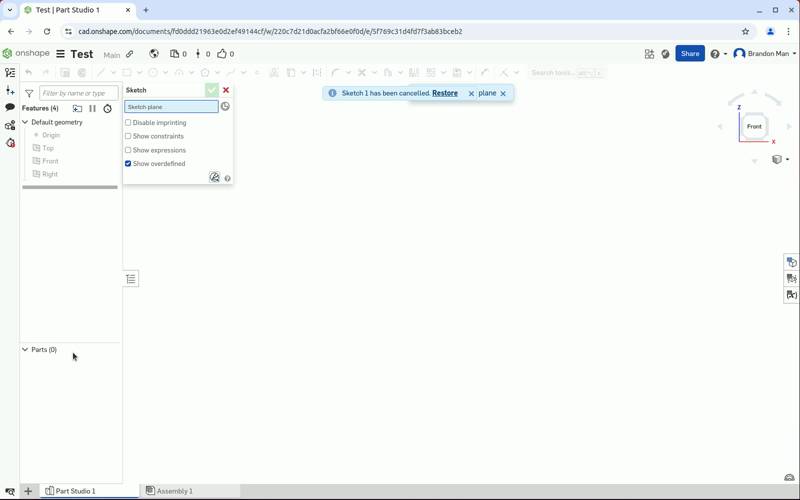
mouse_move(73, 163)
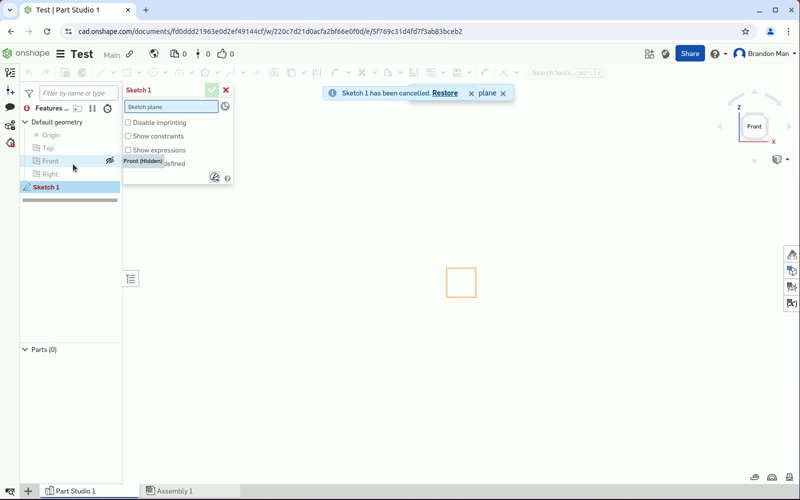
click(73, 163)
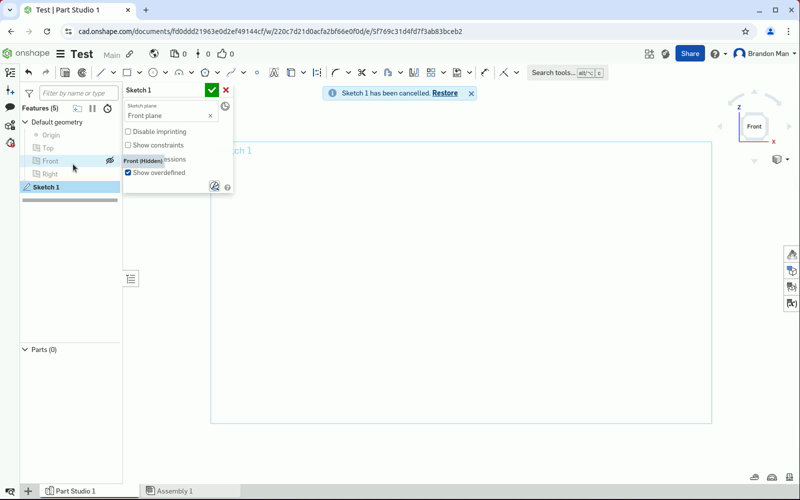
mouse_move(73, 352)
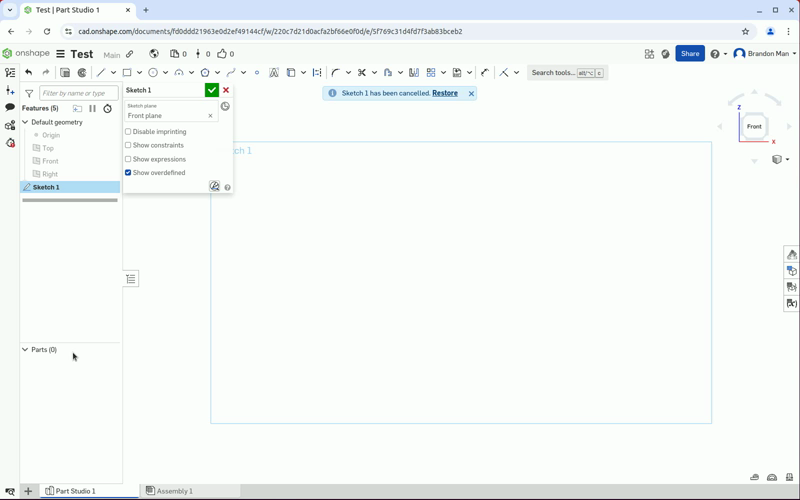
key(y)
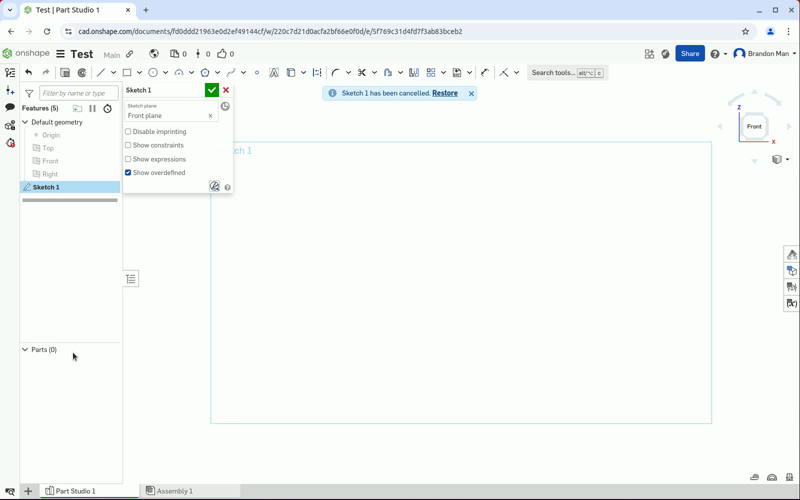
key(c)
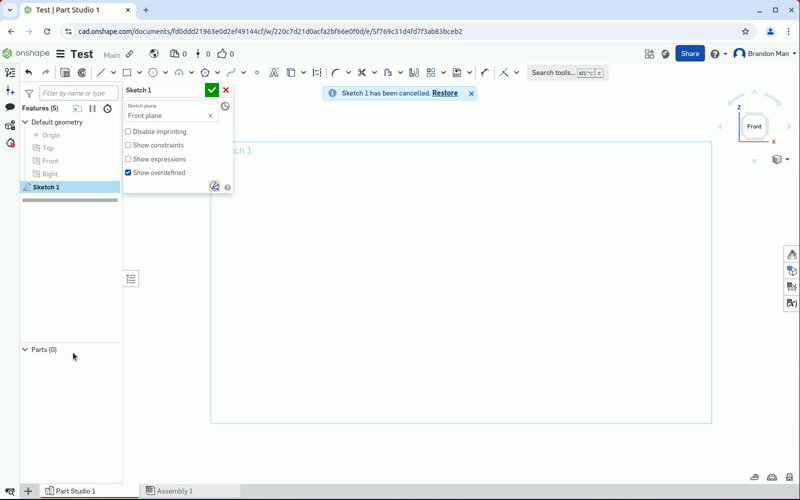
key_down(shift)
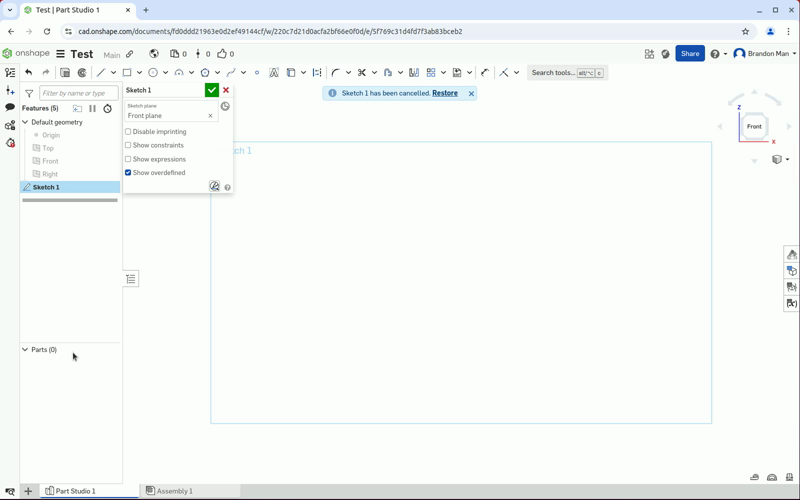
mouse_move(391, 241)
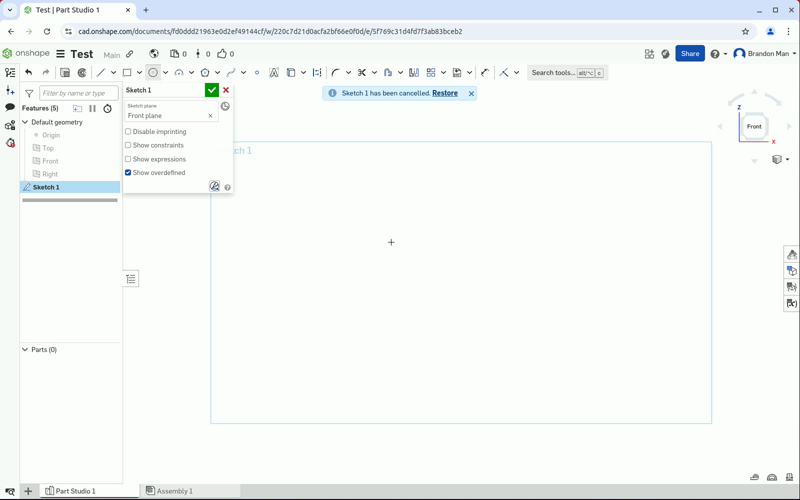
click(391, 241)
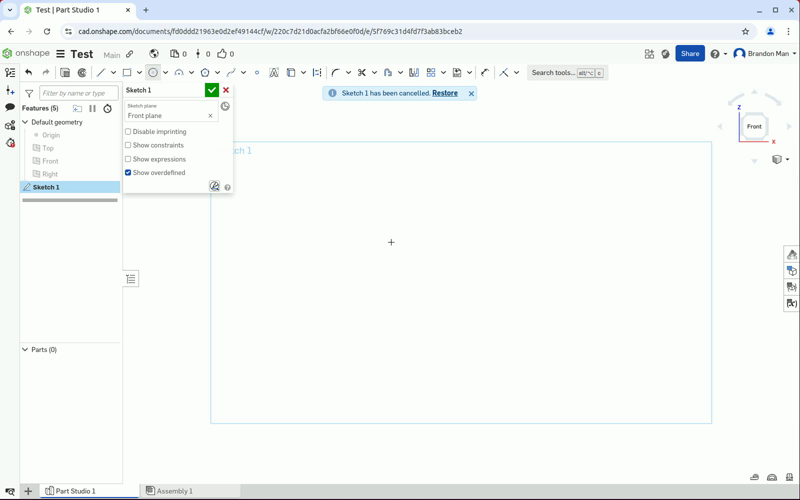
key_up(shift)
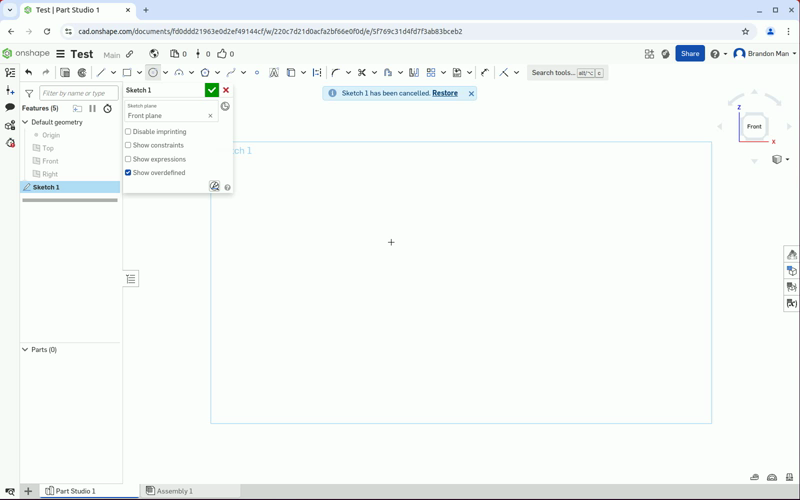
mouse_move(414, 241)
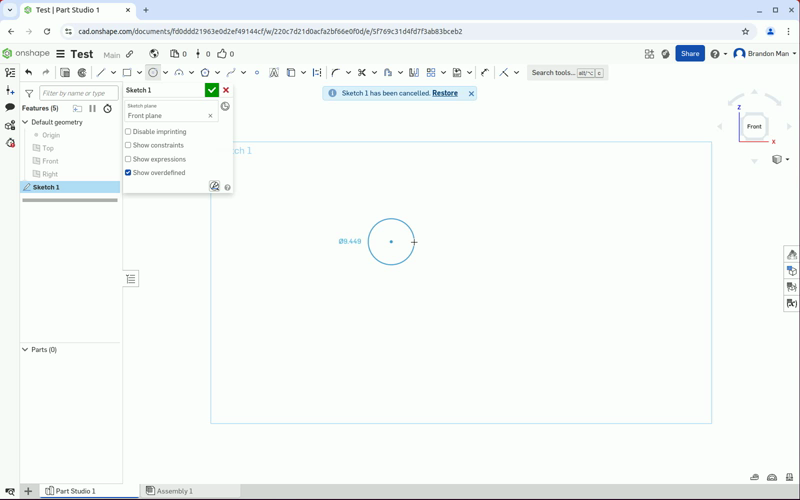
click(414, 241)
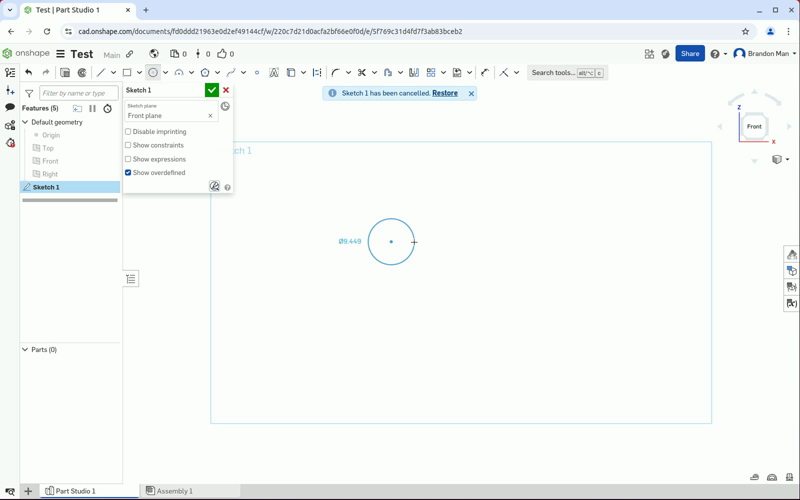
key(esc)
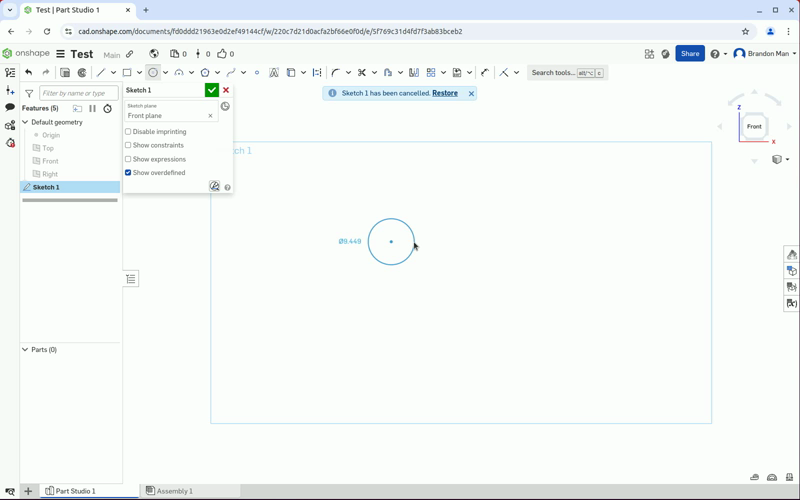
mouse_move(382, 245)
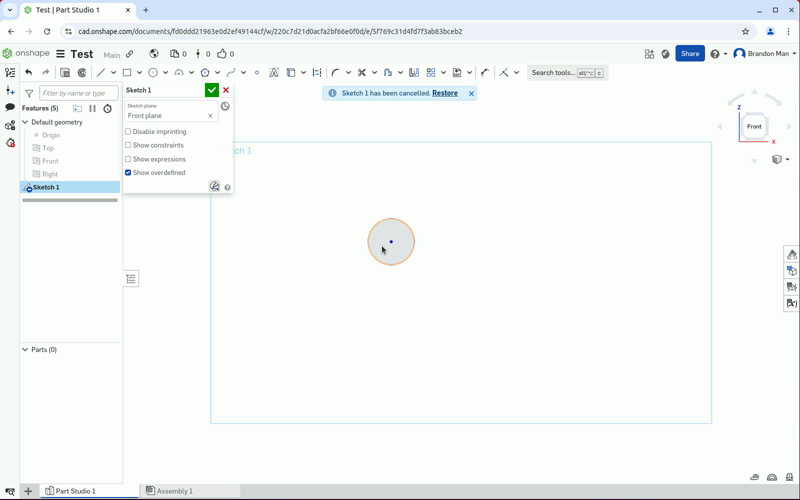
scroll(6)
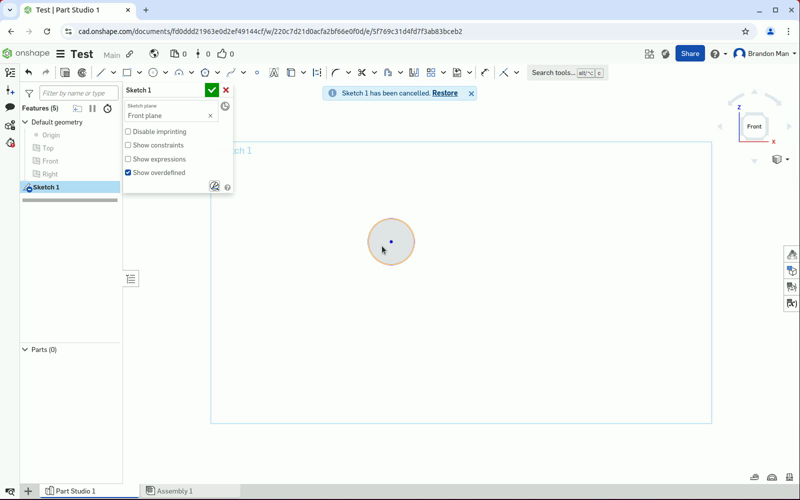
scroll(6)
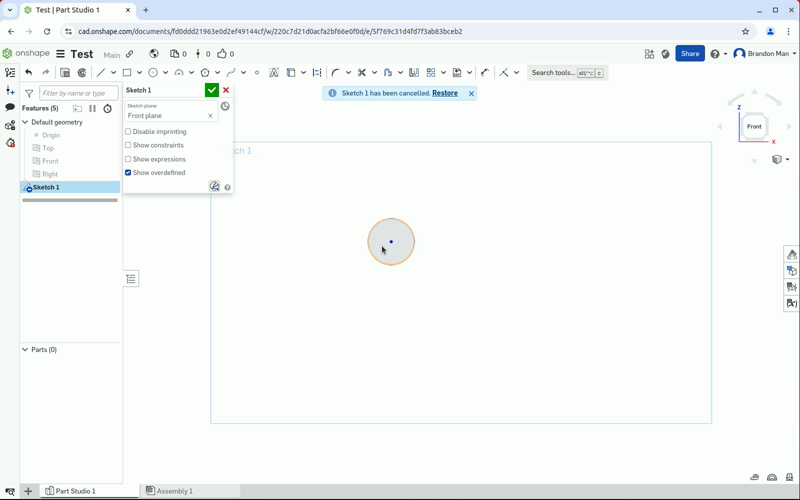
scroll(6)
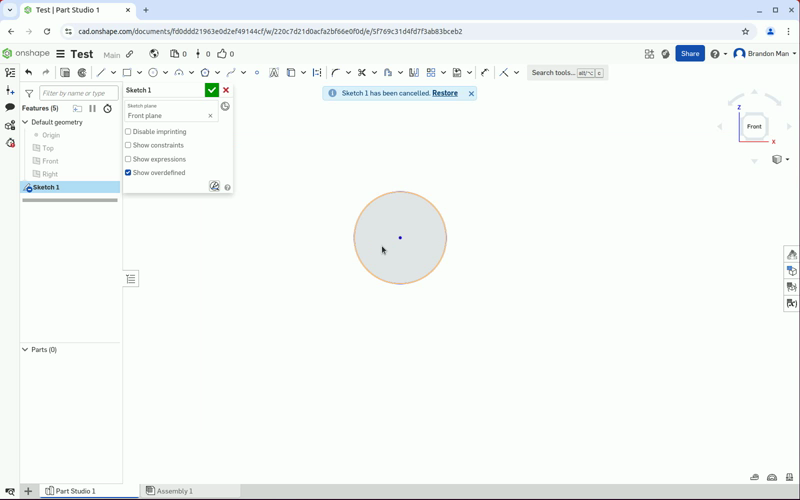
scroll(6)
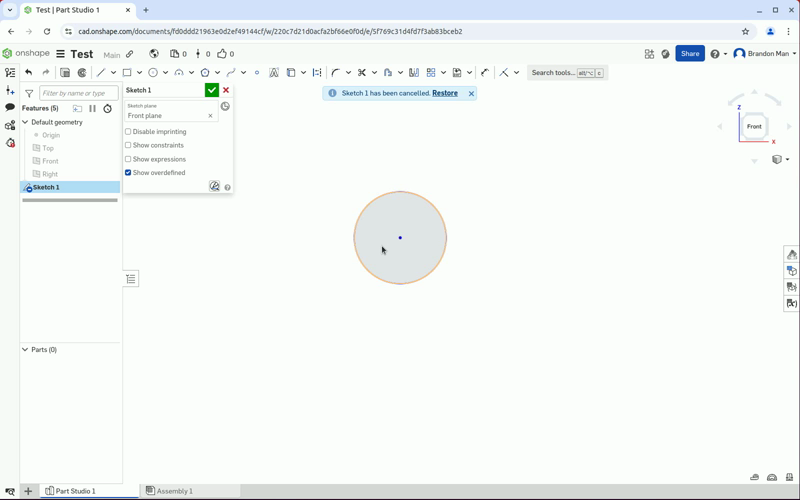
scroll(6)
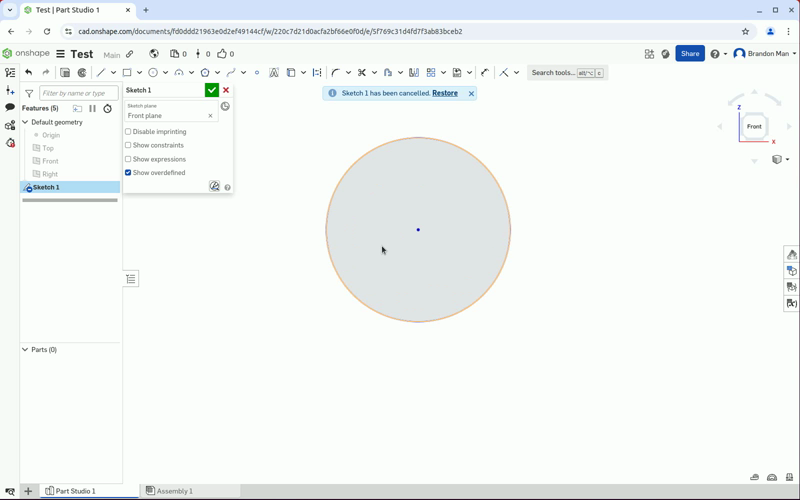
scroll(6)
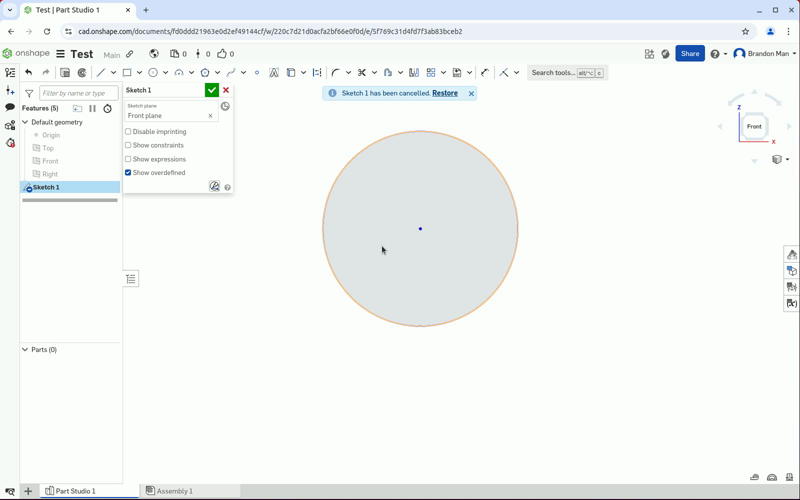
scroll(6)
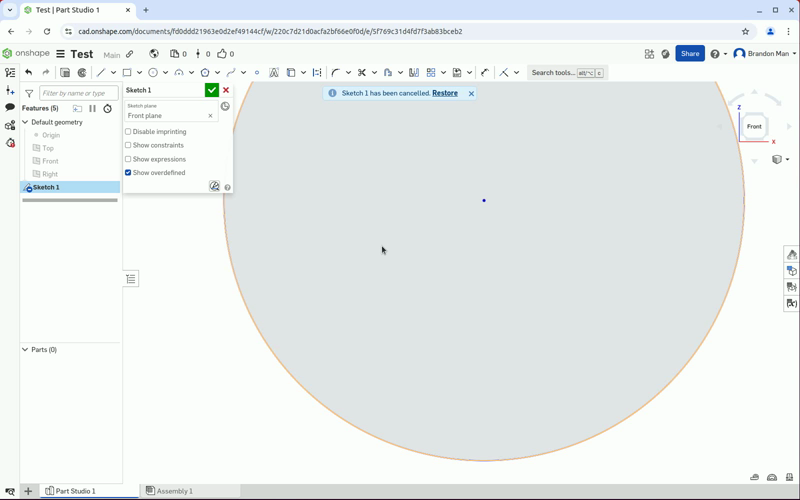
click(382, 245)
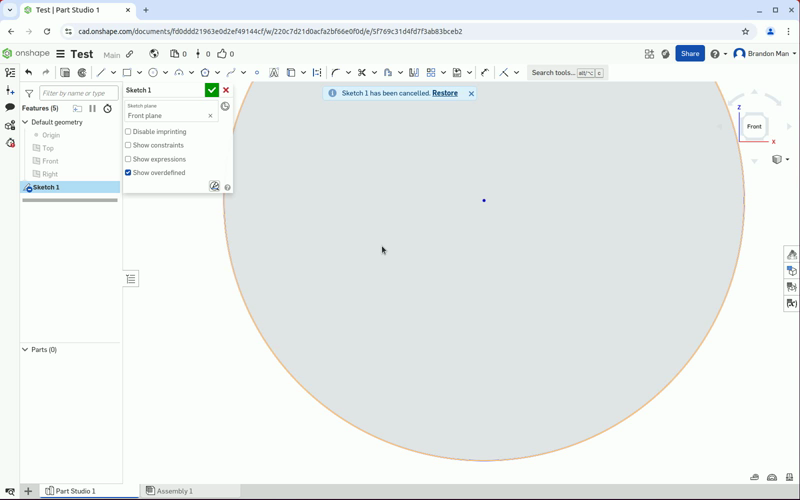
scroll(-6)
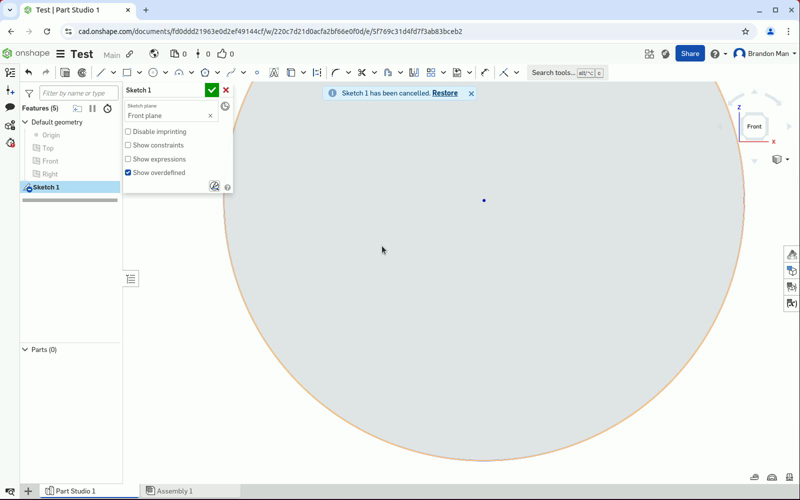
scroll(-6)
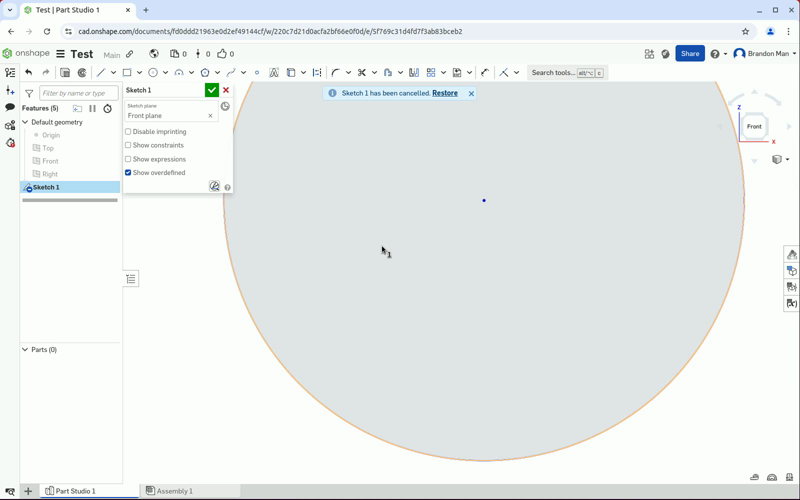
scroll(-6)
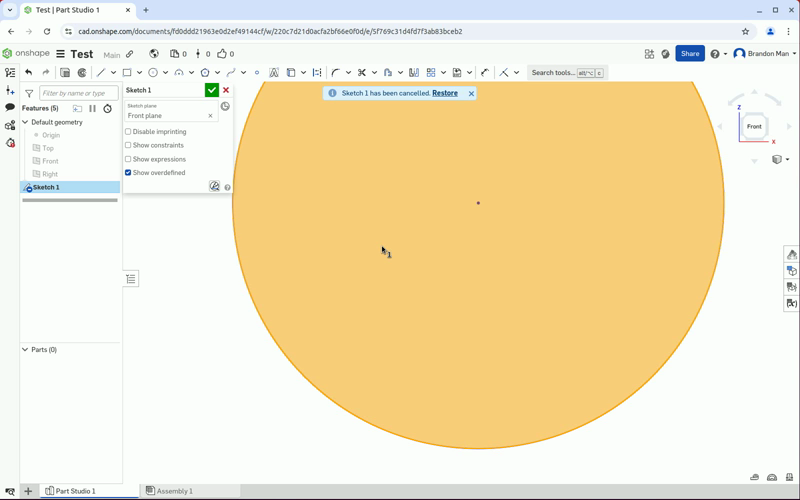
scroll(-6)
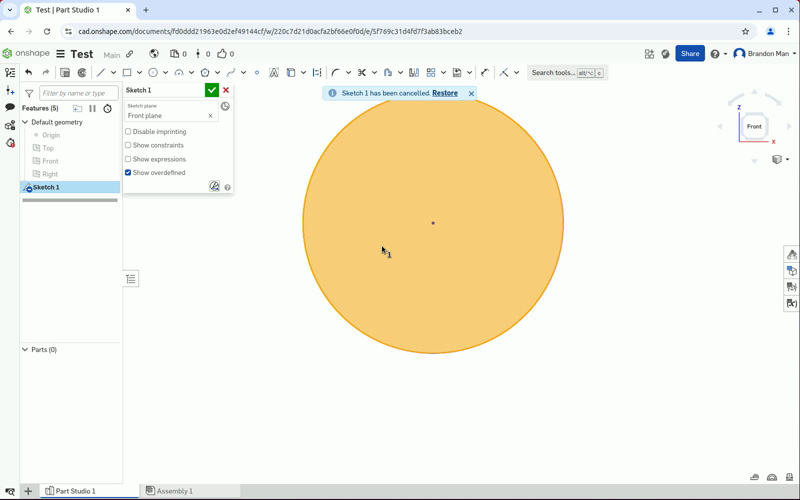
scroll(-6)
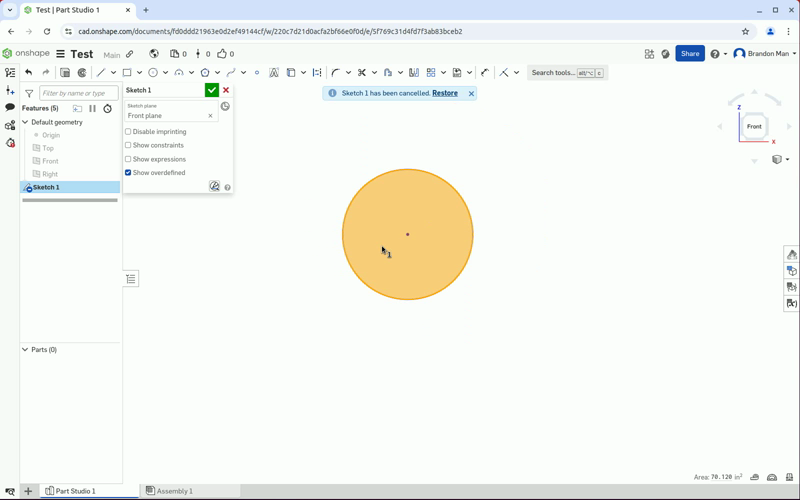
scroll(-6)
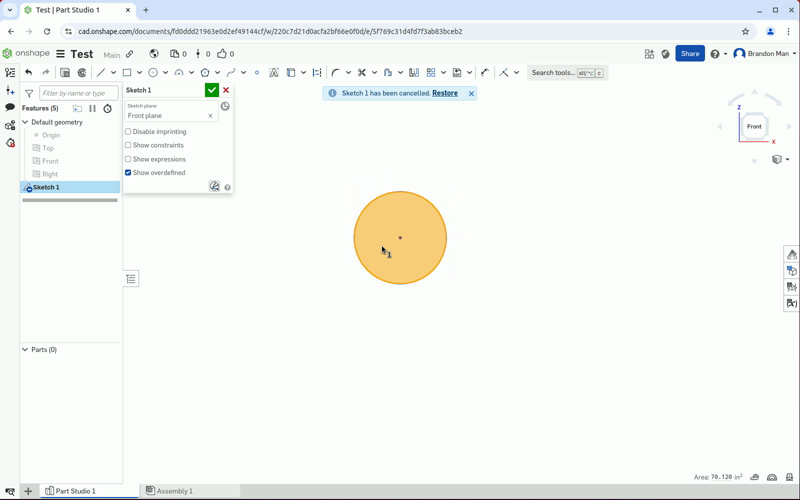
scroll(-6)
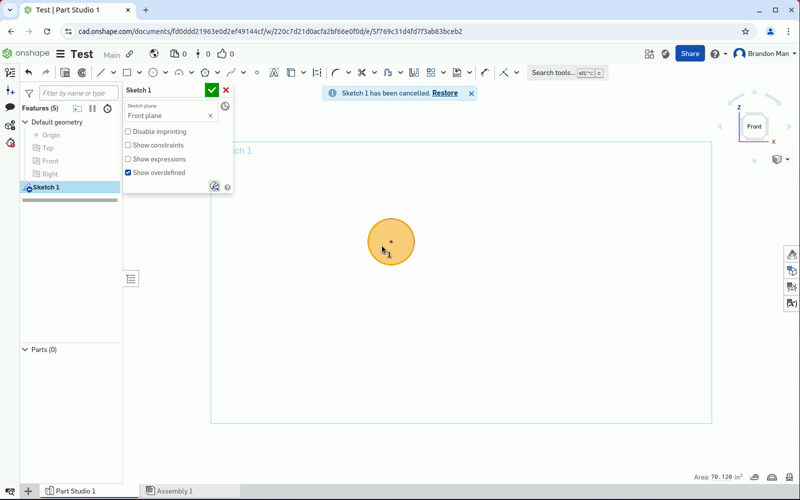
mouse_move(73, 352)
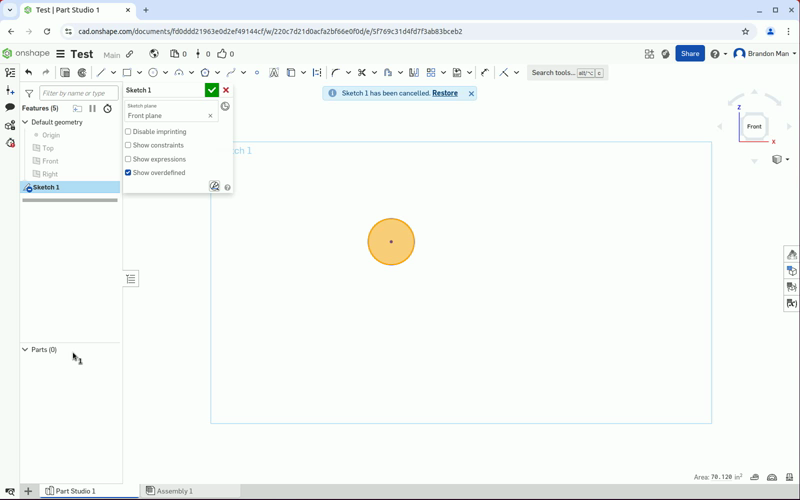
key(shift+y)
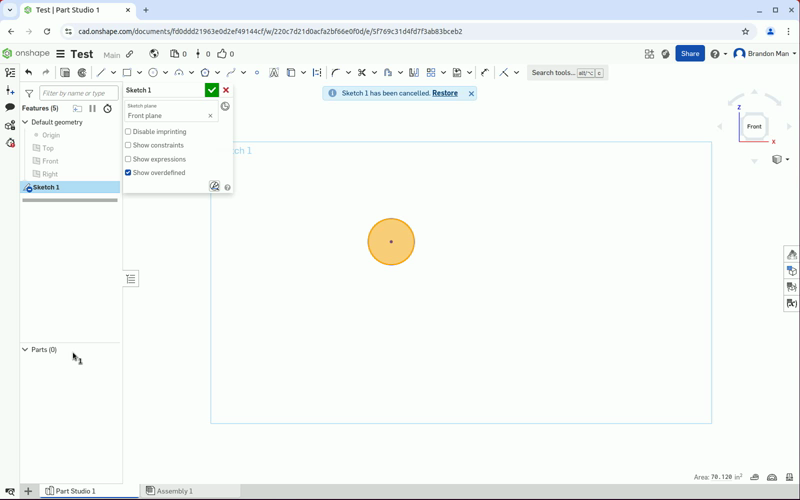
key(shift+e)
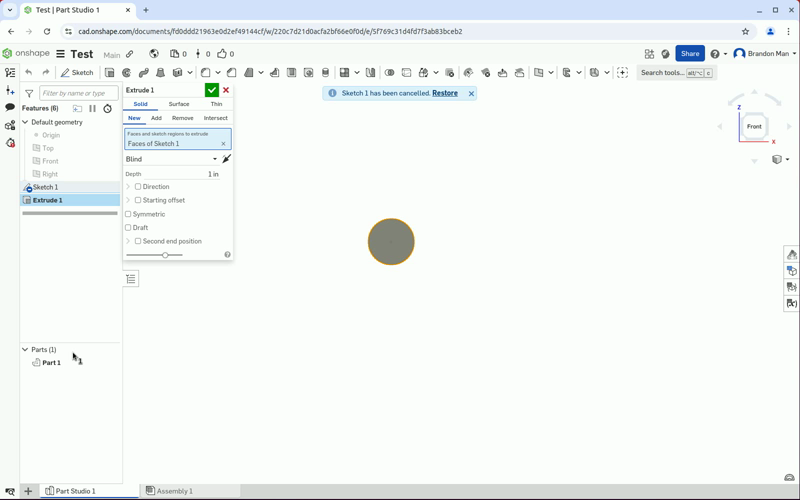
mouse_move(143, 106)
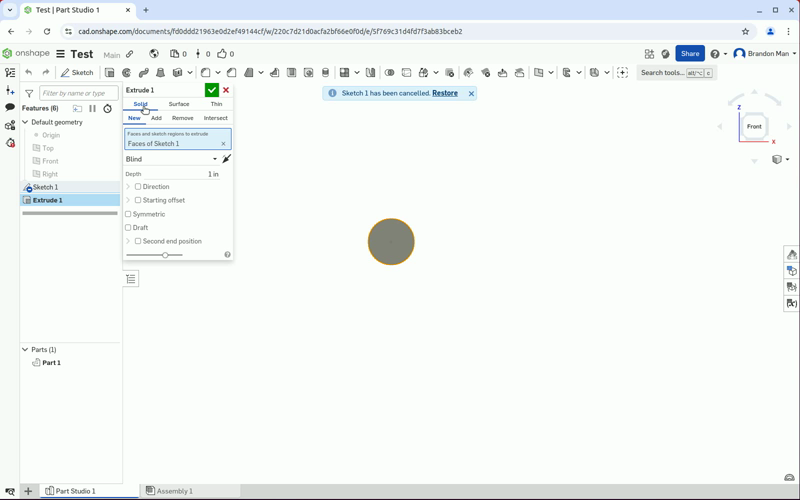
click(143, 106)
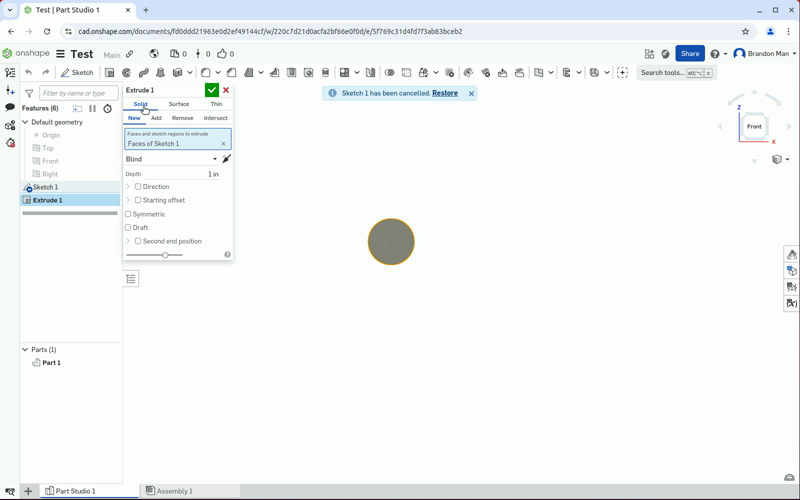
mouse_move(137, 120)
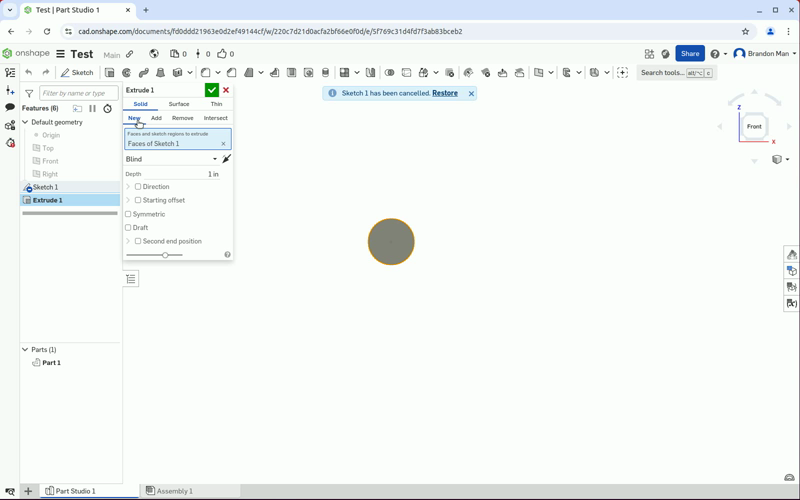
click(137, 120)
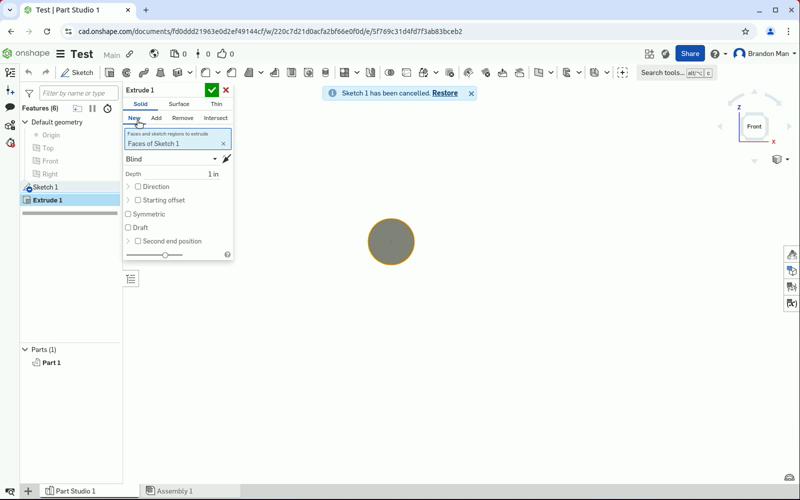
key(tab, 4)
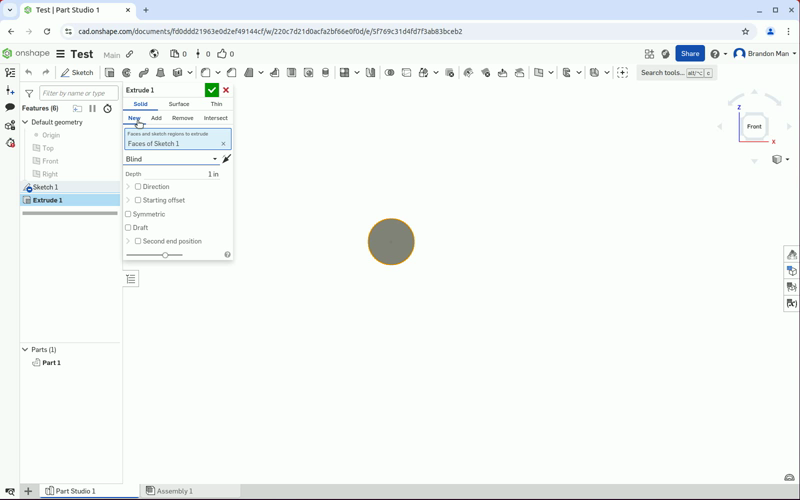
text(23.108)
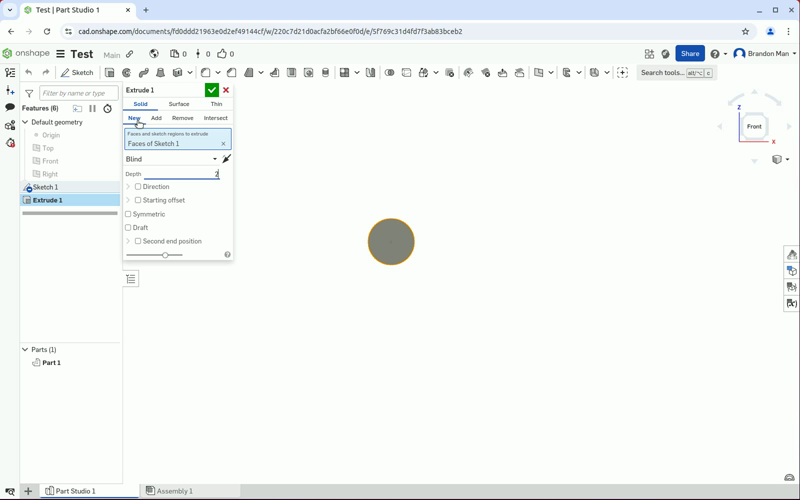
key(enter)
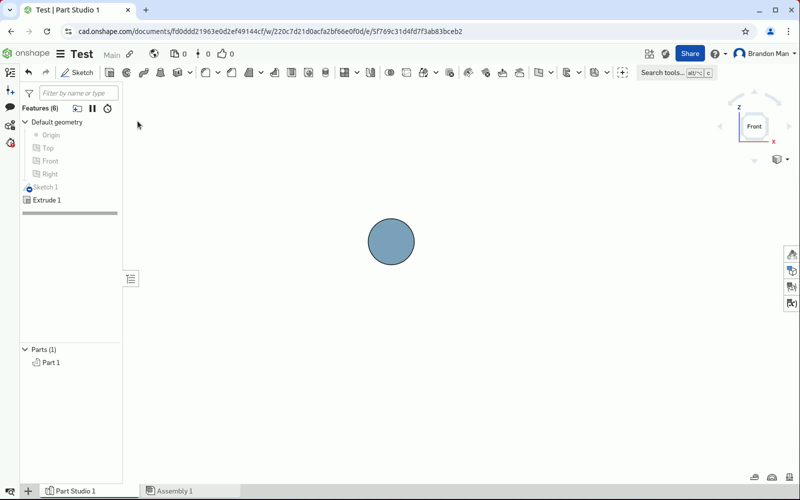
key(shift+h)
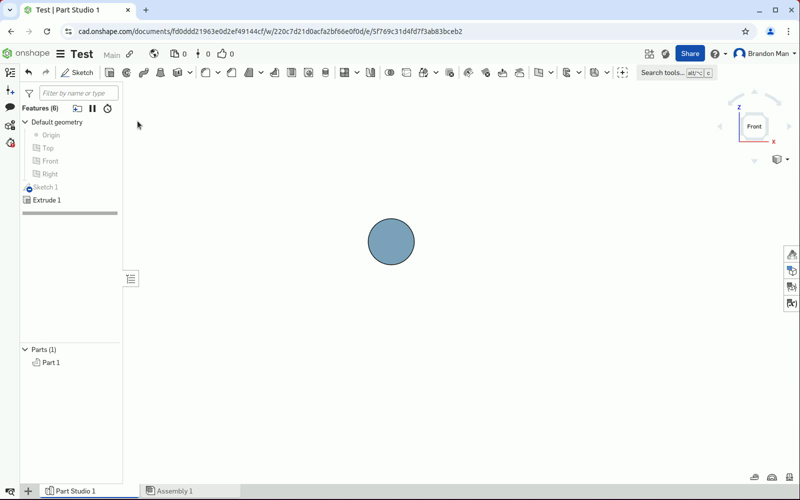
key(shift+h)
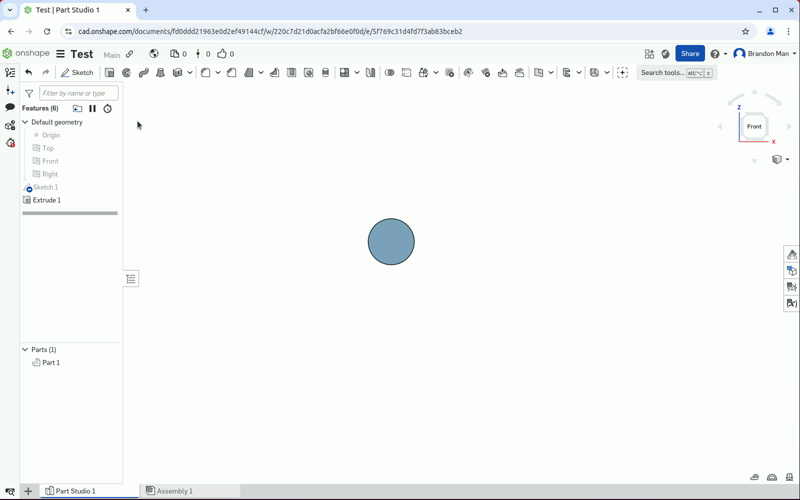
mouse_move(73, 189)
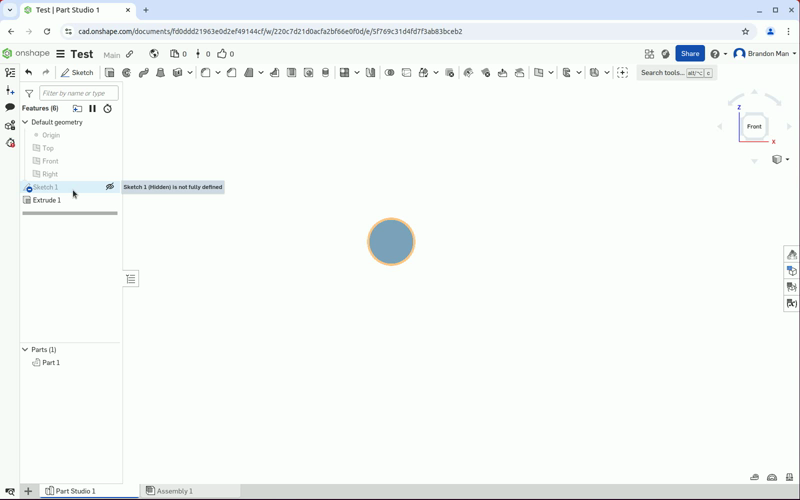
click(73, 189)
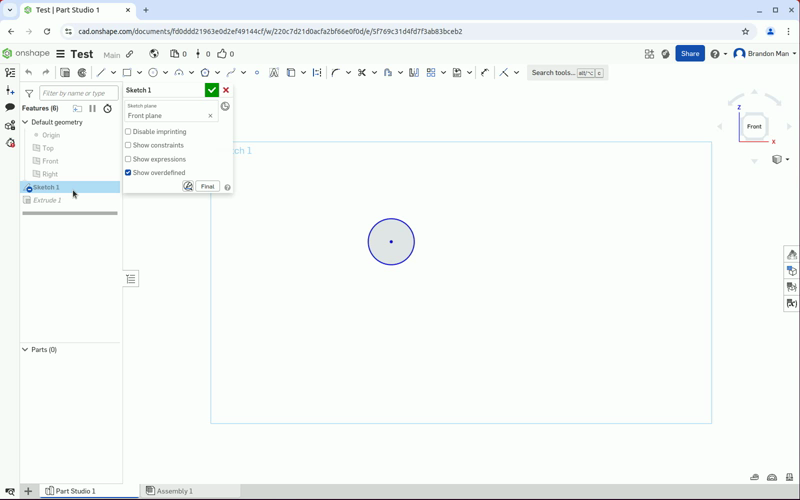
mouse_move(229, 92)
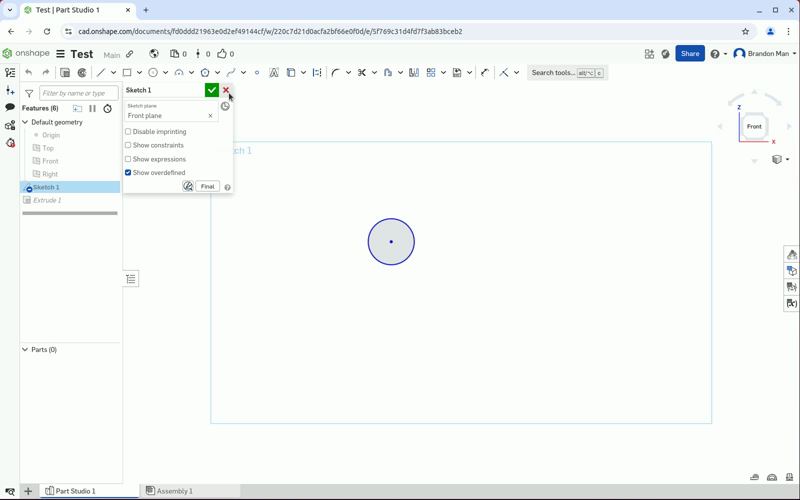
click(229, 92)
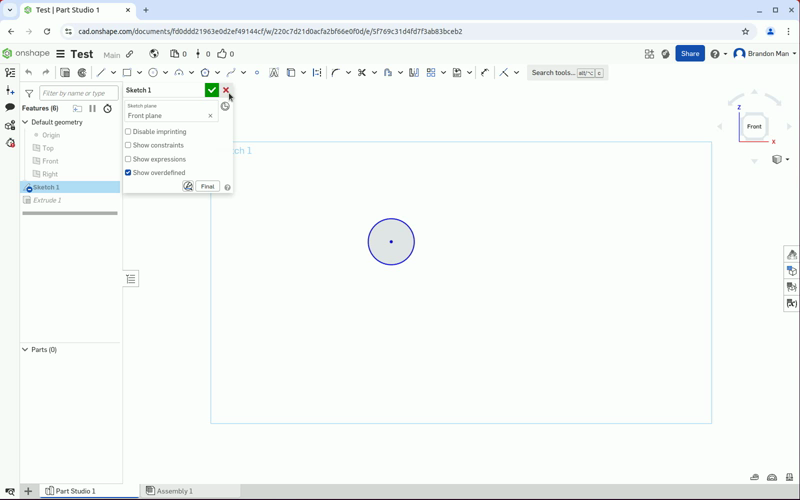
key(shift+s)
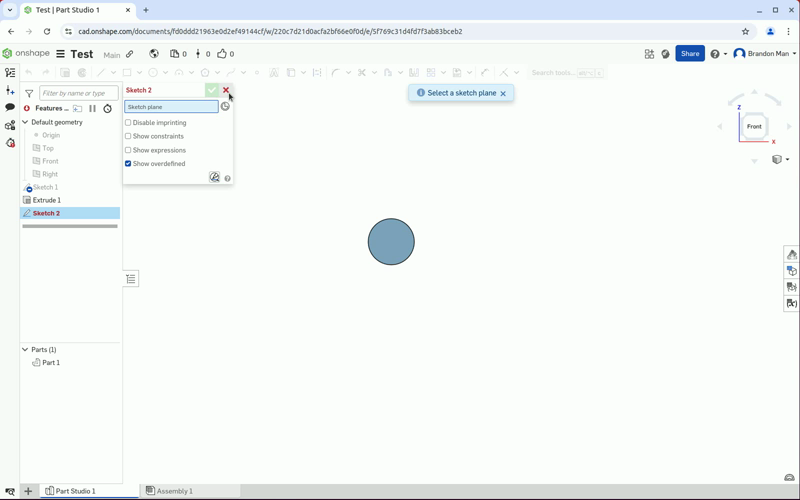
mouse_move(73, 163)
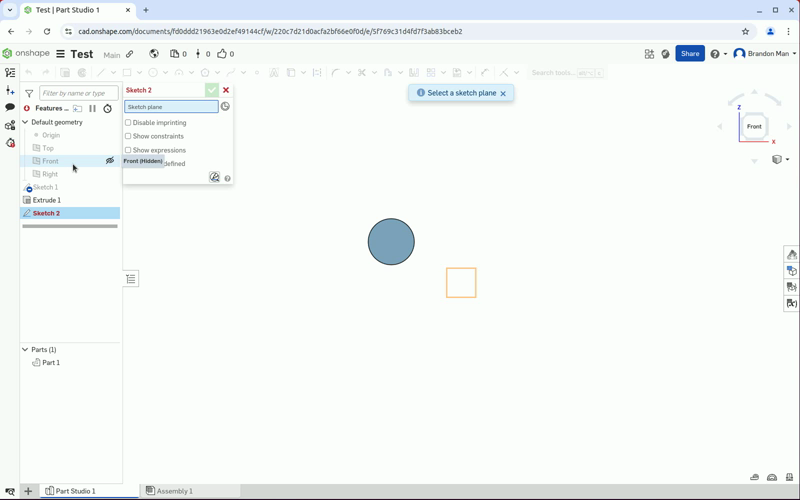
click(73, 163)
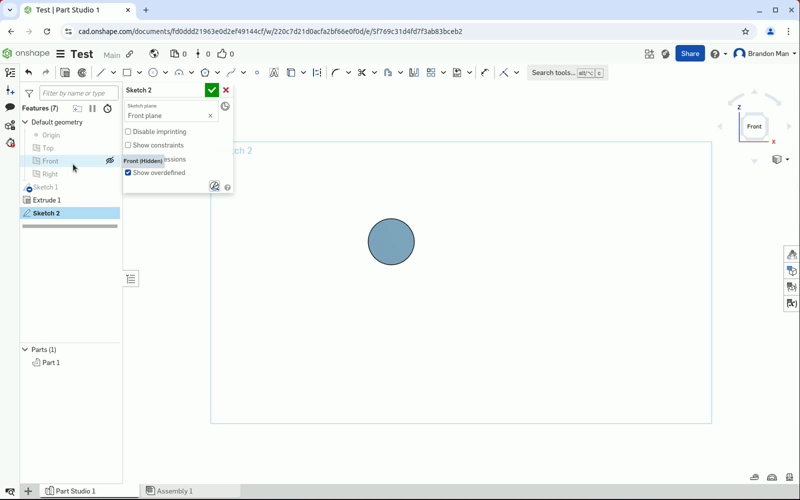
mouse_move(73, 352)
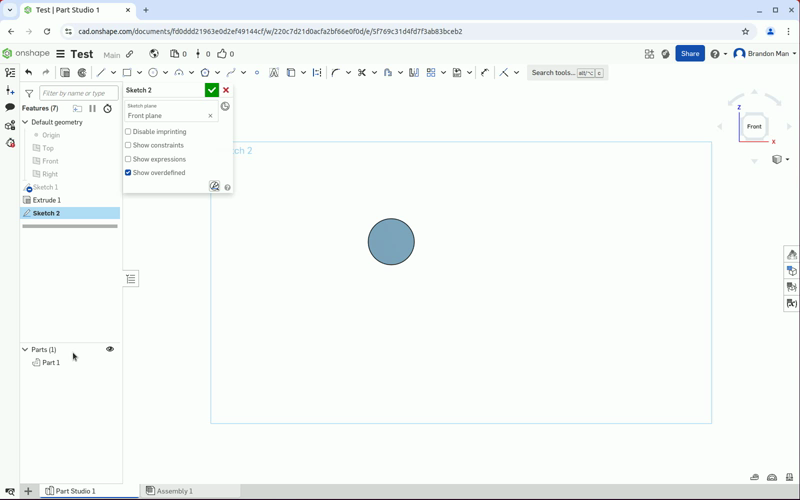
key(y)
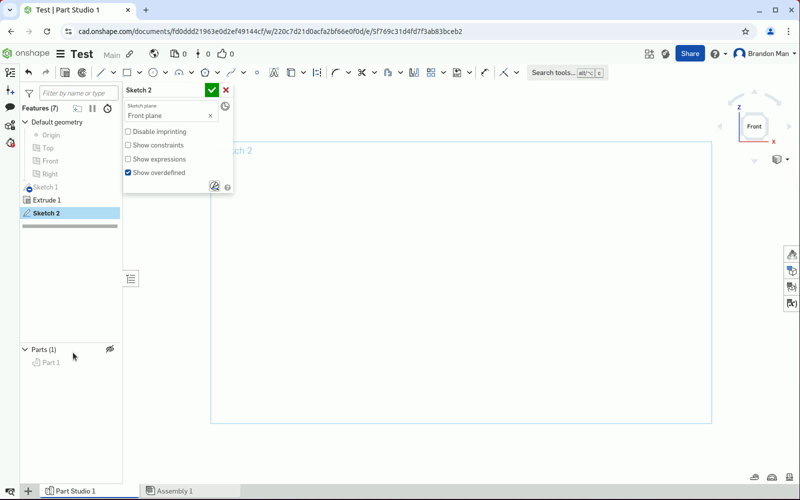
key(c)
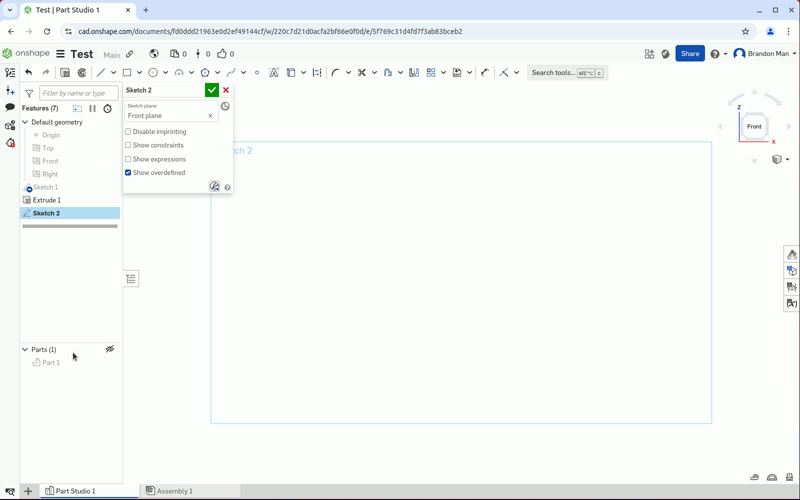
key_down(shift)
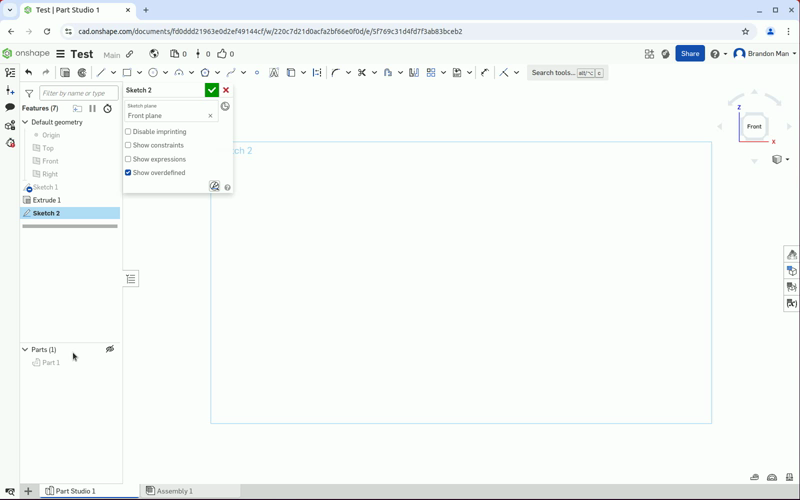
mouse_move(503, 243)
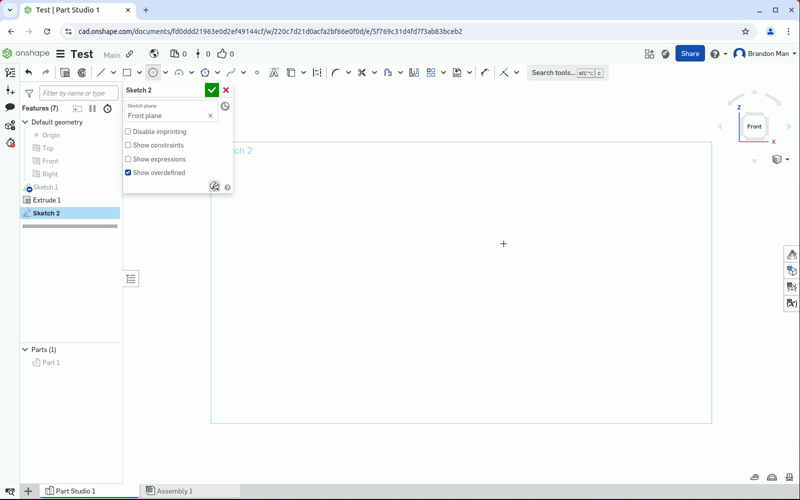
click(503, 243)
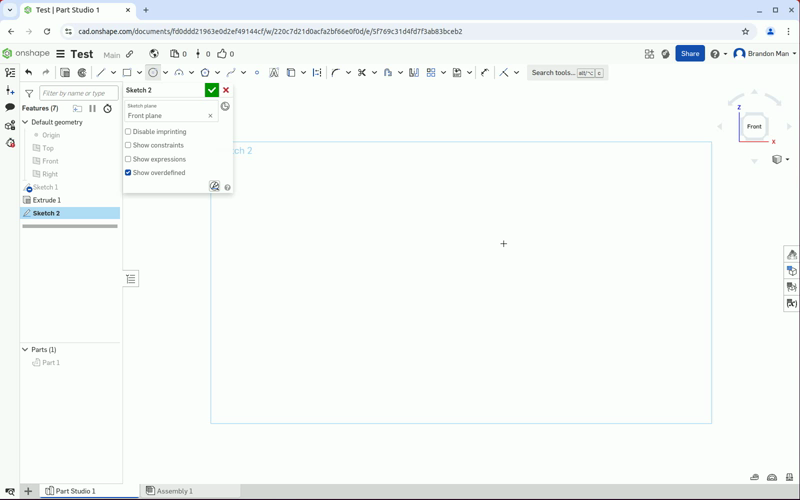
key_up(shift)
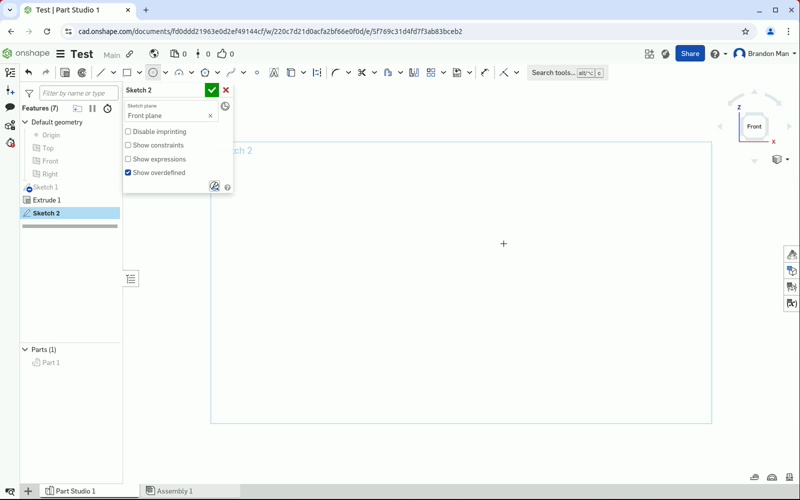
mouse_move(526, 243)
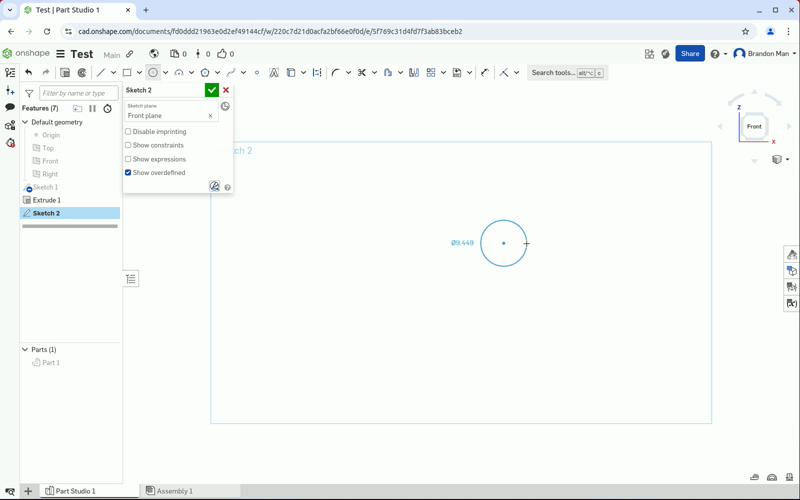
click(526, 243)
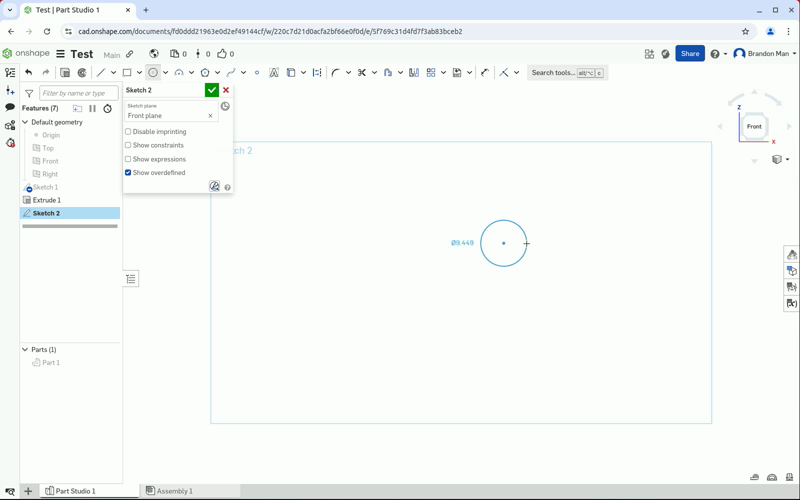
key(esc)
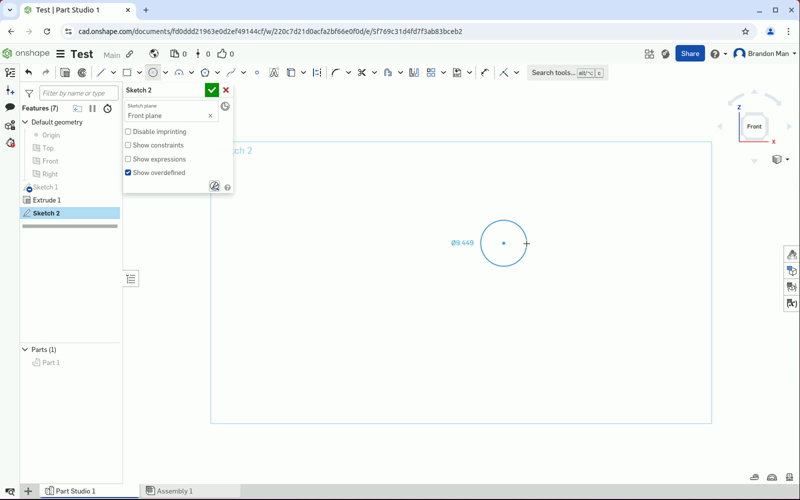
mouse_move(493, 241)
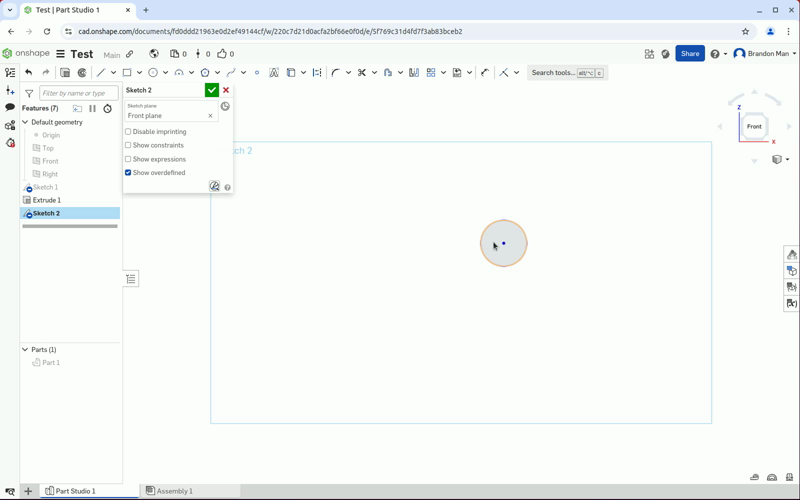
scroll(6)
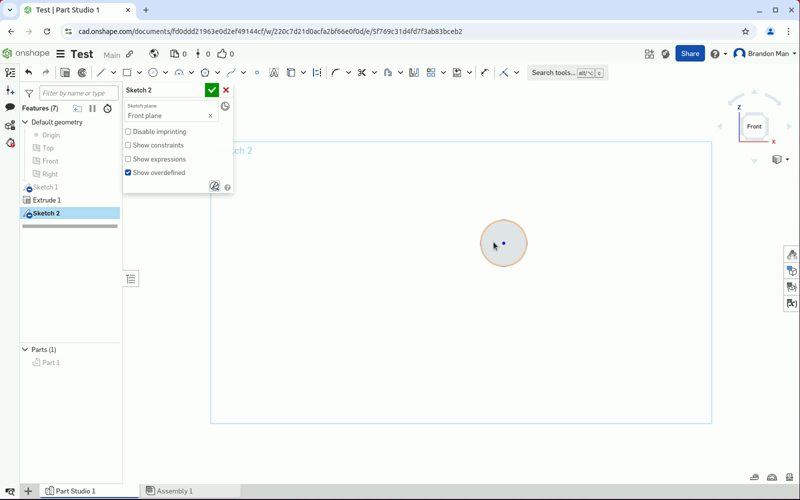
scroll(6)
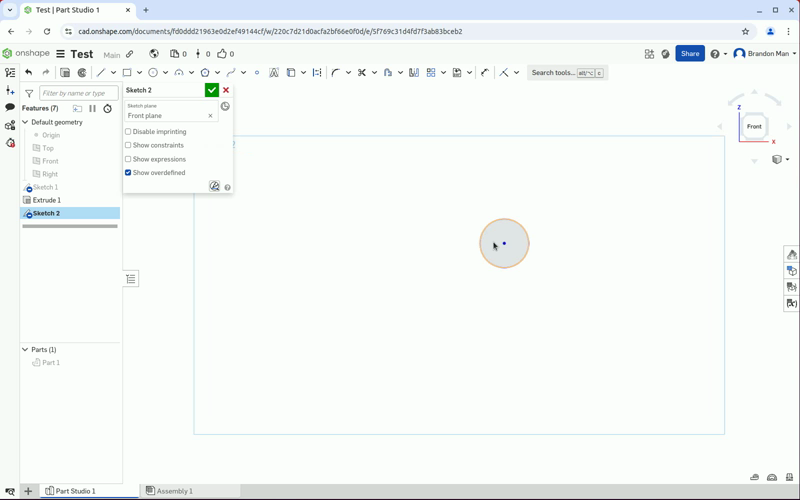
scroll(6)
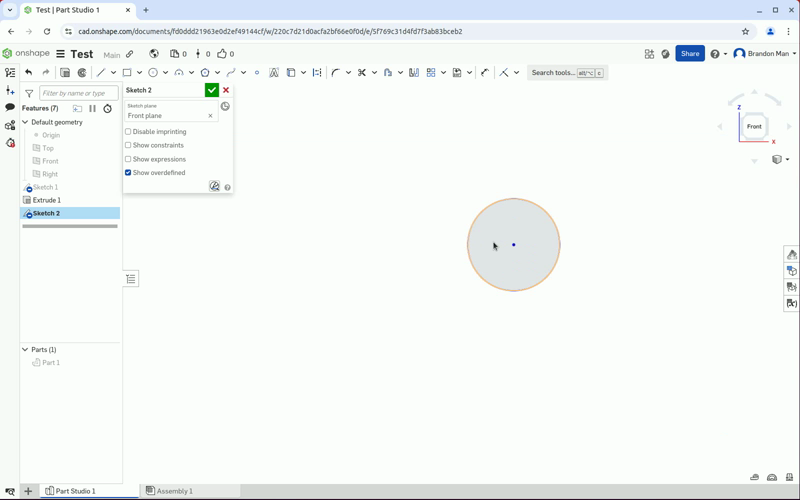
scroll(6)
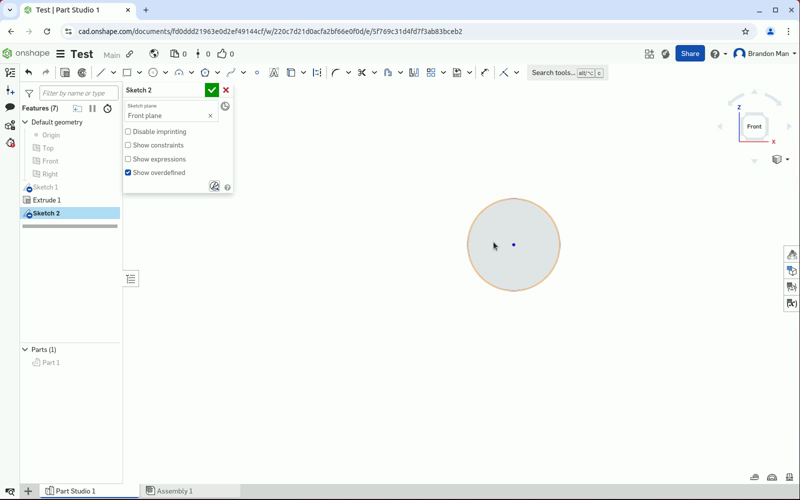
scroll(6)
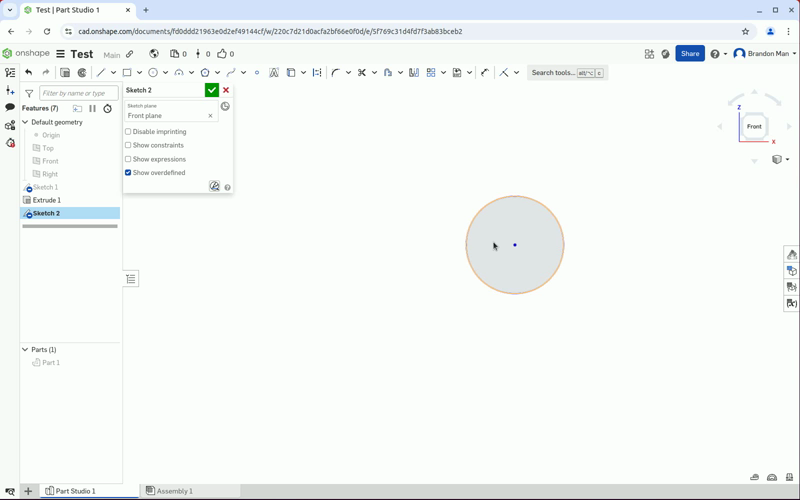
scroll(6)
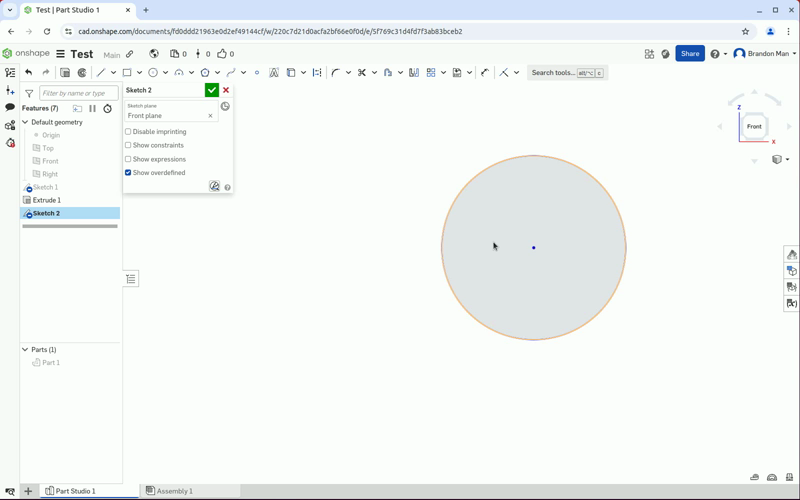
scroll(6)
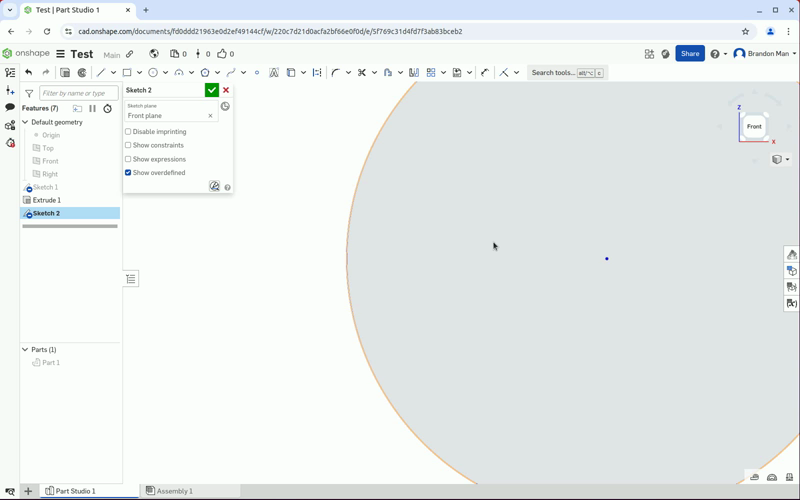
click(493, 241)
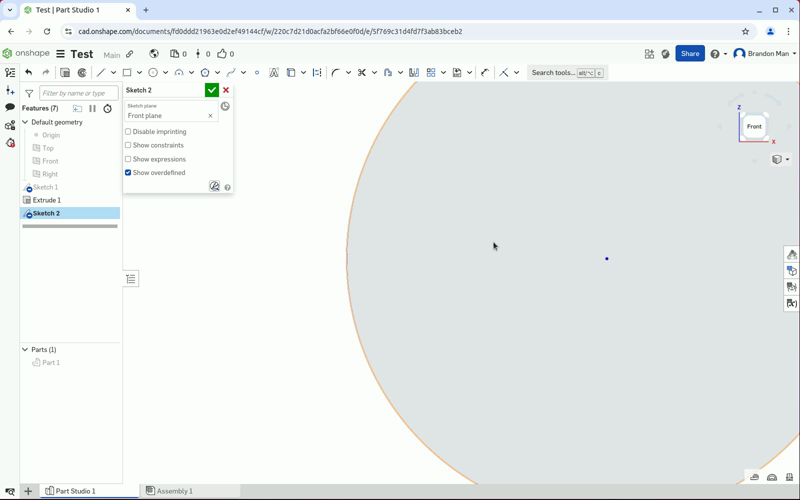
scroll(-6)
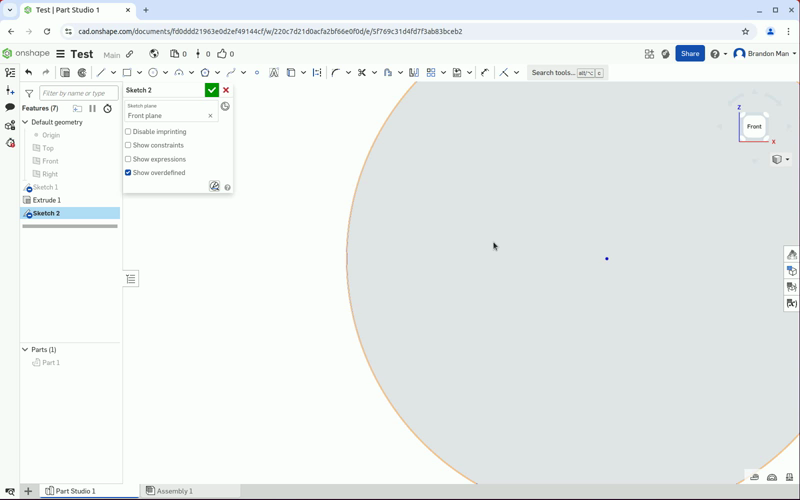
scroll(-6)
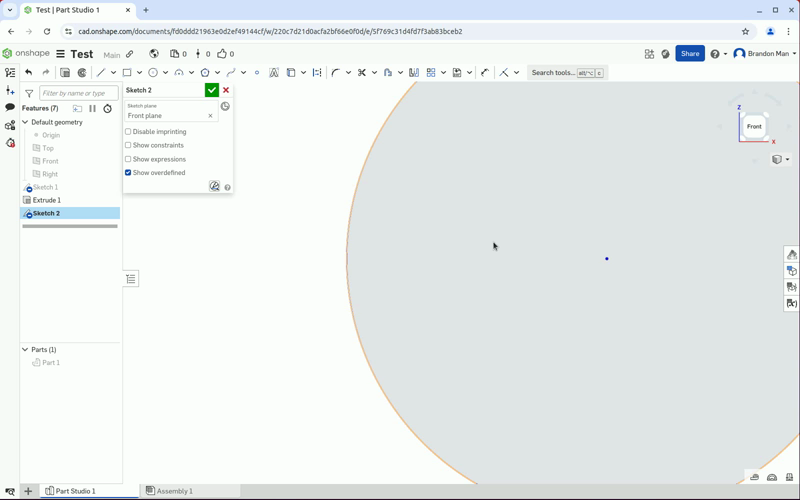
scroll(-6)
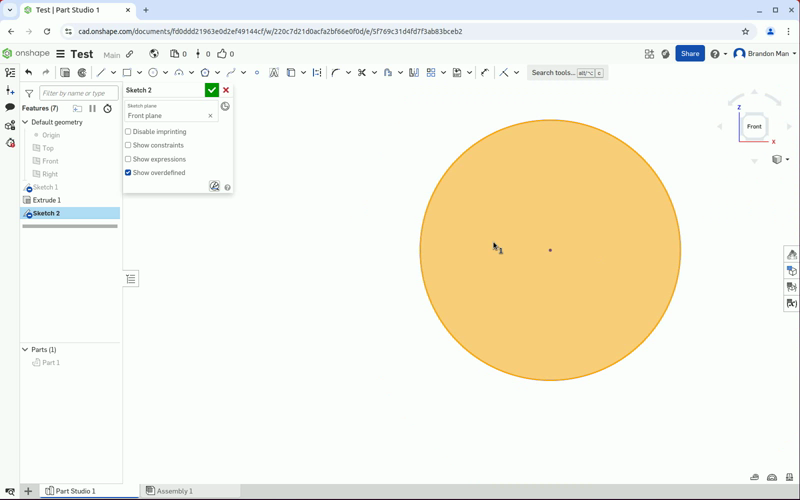
scroll(-6)
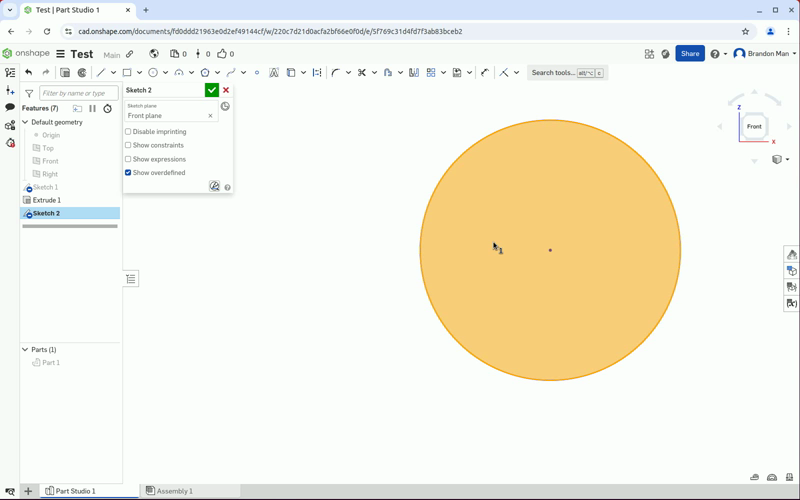
scroll(-6)
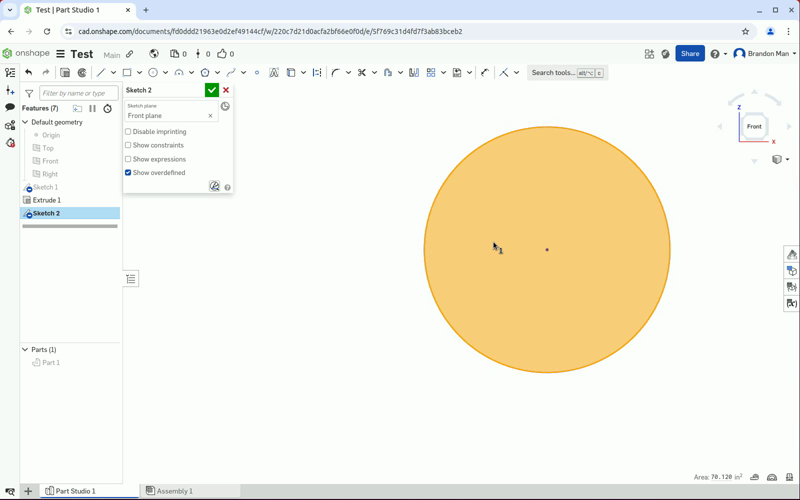
scroll(-6)
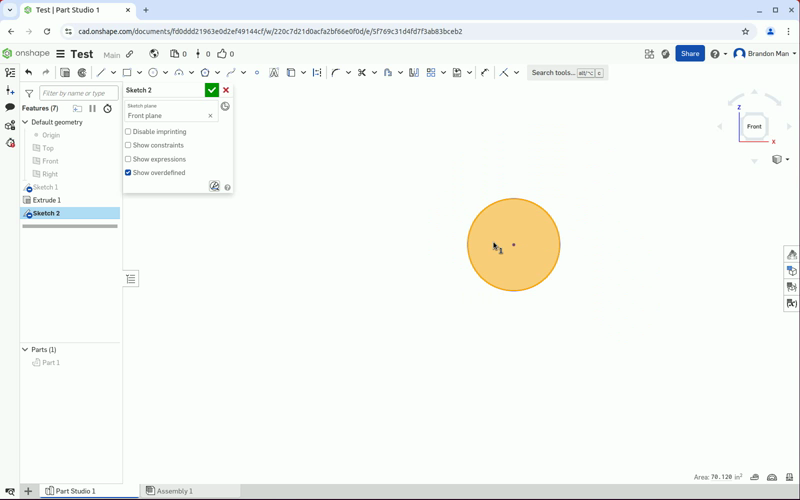
scroll(-6)
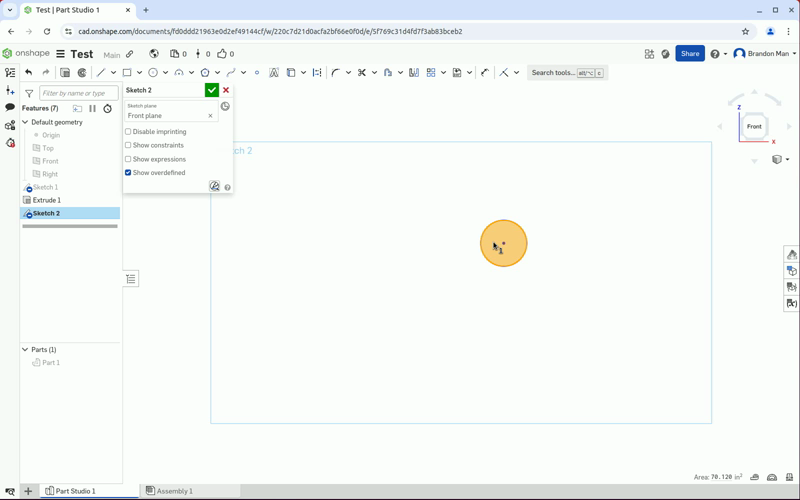
mouse_move(73, 352)
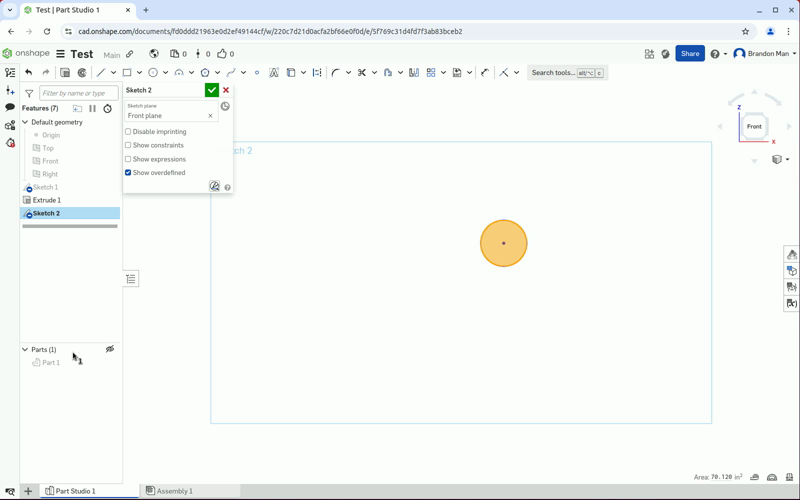
key(shift+y)
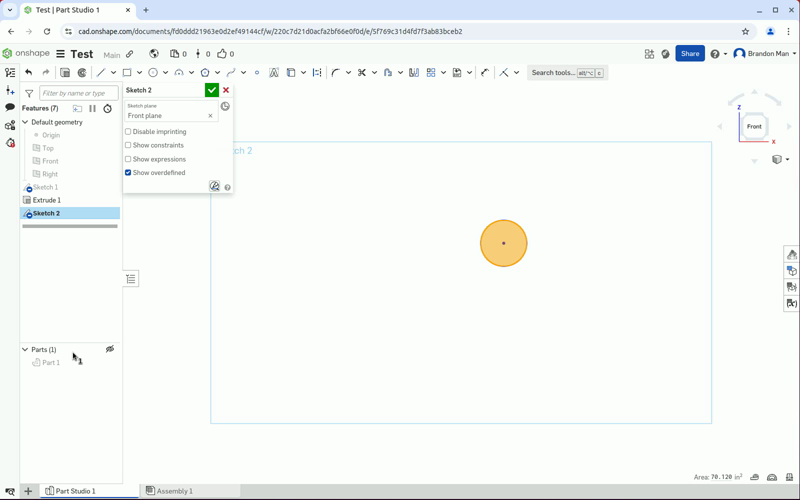
key(shift+e)
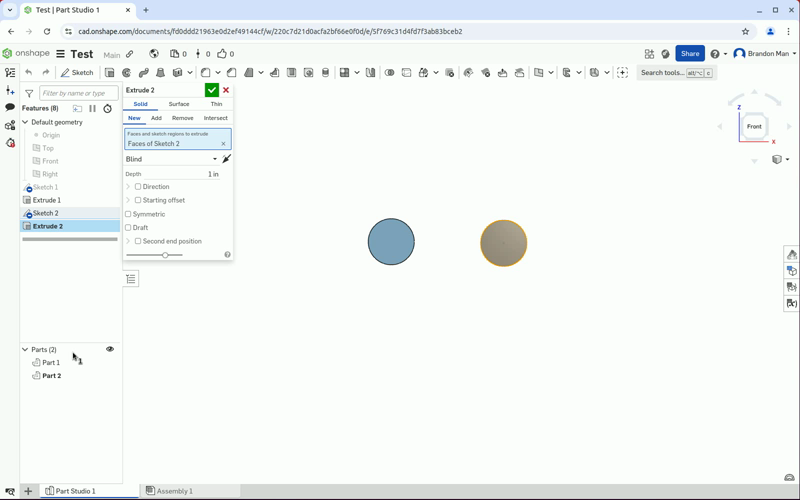
mouse_move(143, 106)
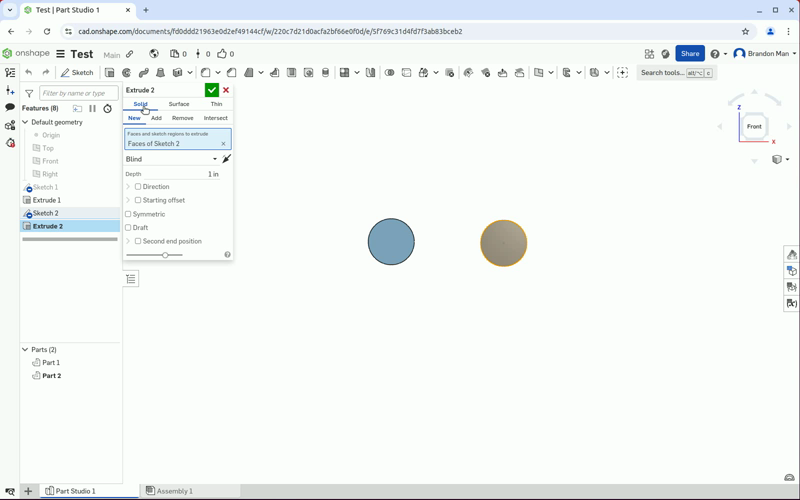
click(143, 106)
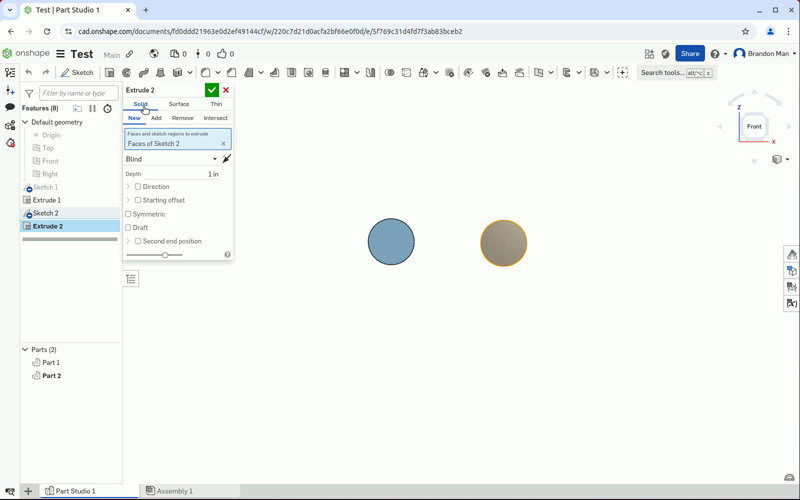
mouse_move(137, 120)
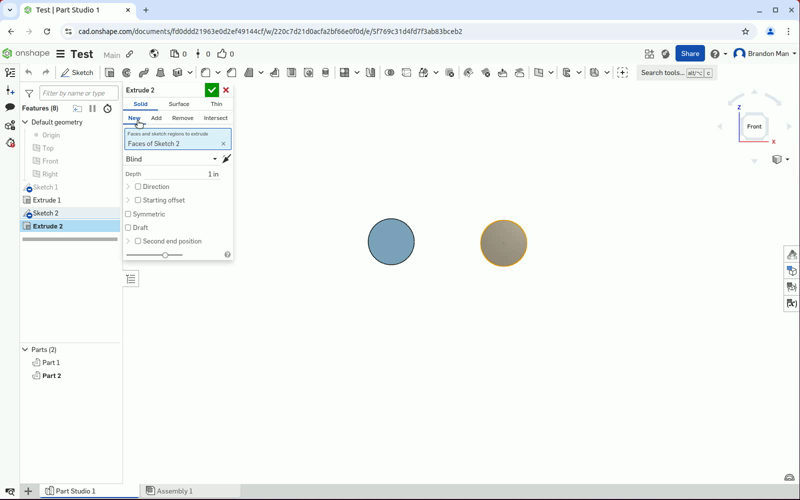
click(137, 120)
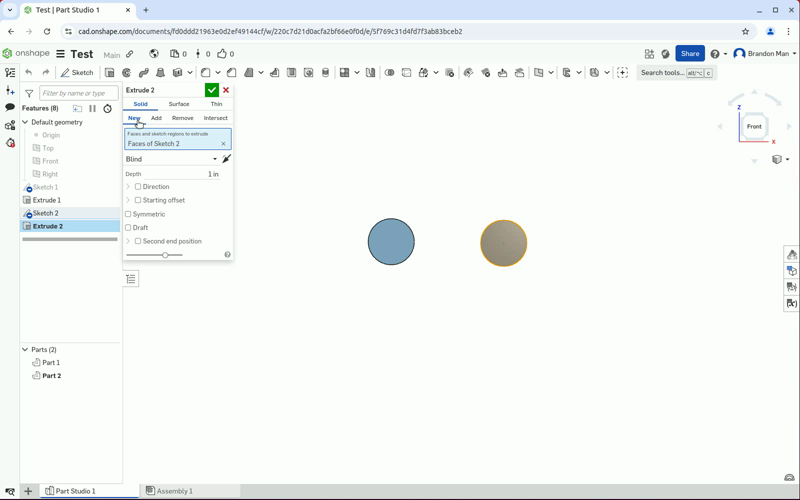
key(tab, 4)
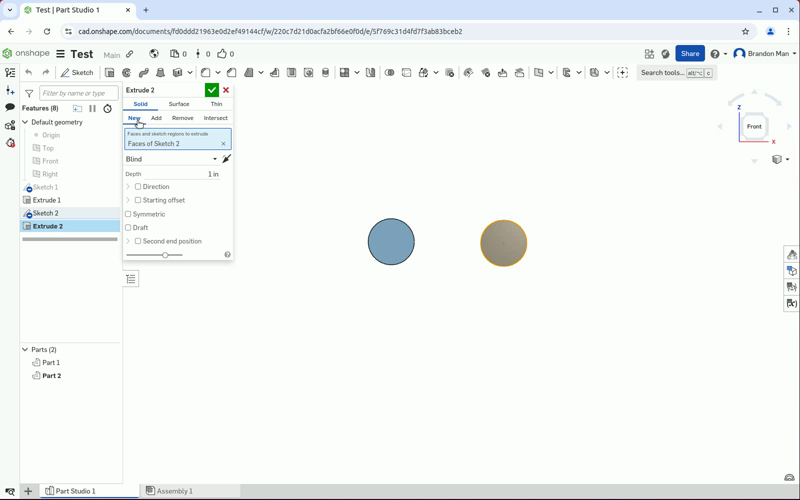
text(23.108)
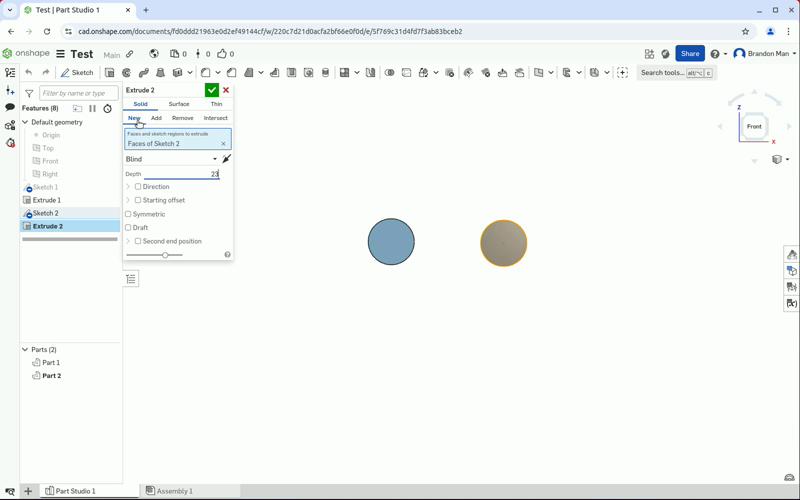
key(enter)
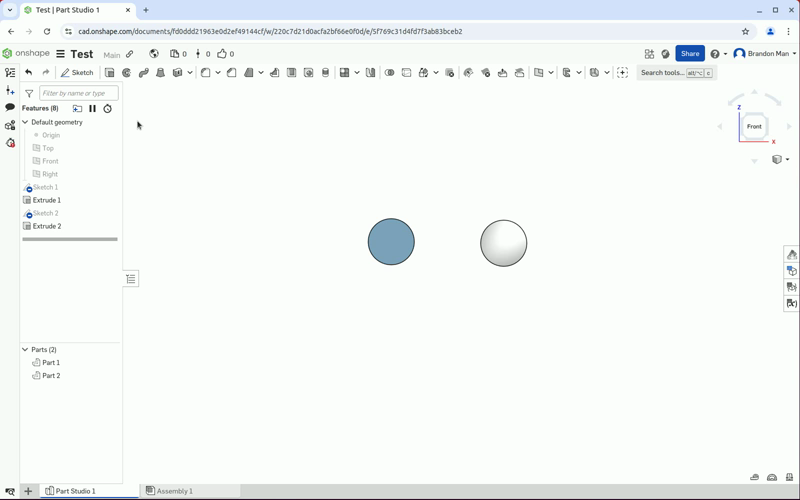
key(shift+h)
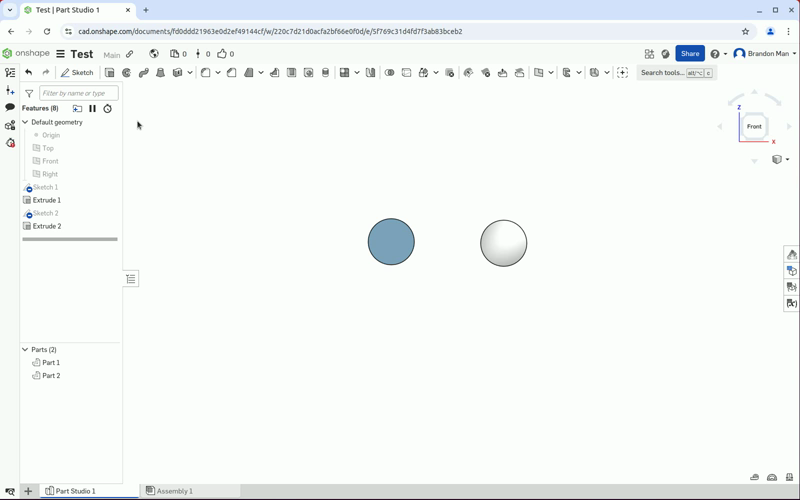
key(shift+h)
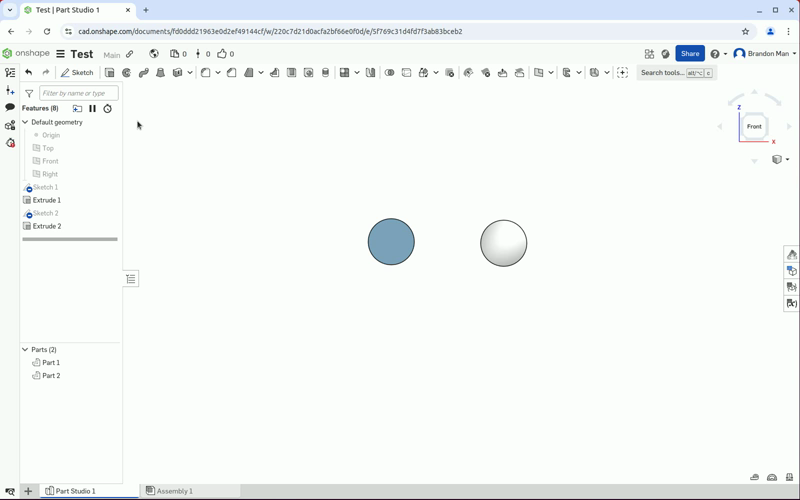
key(shift+7)
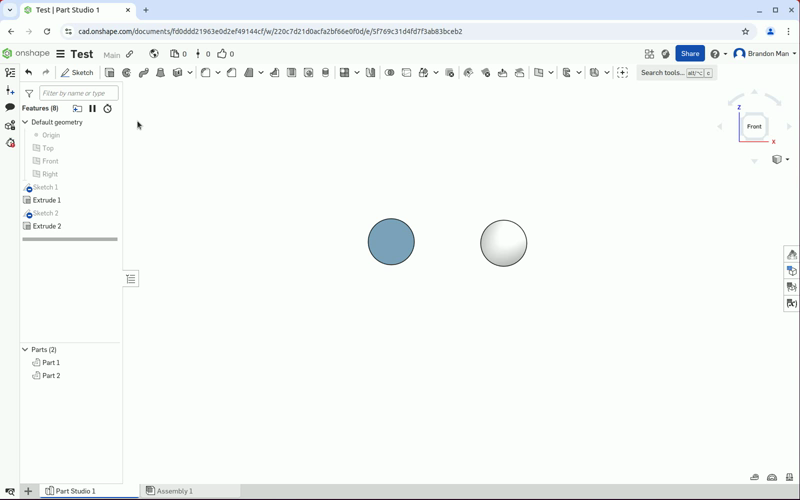
key(left, 2)
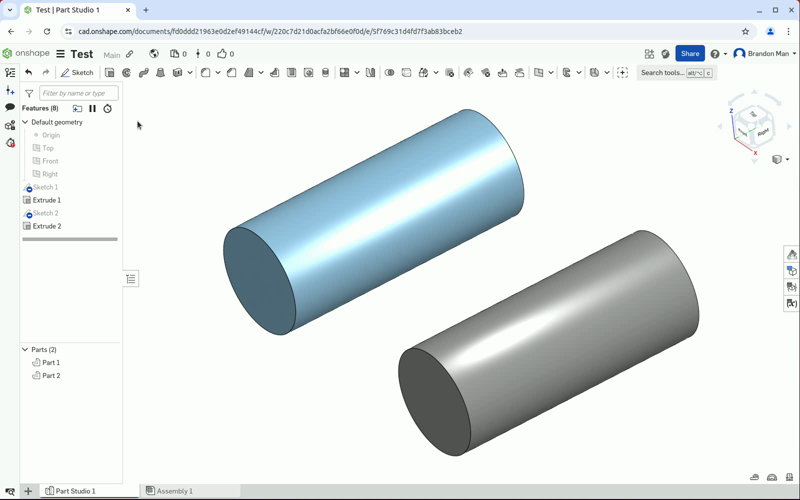
key(down, 2)
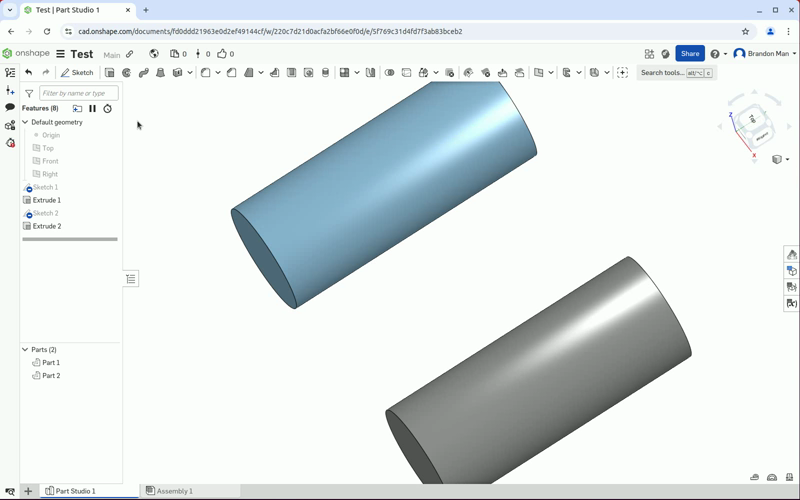
key(up, 2)
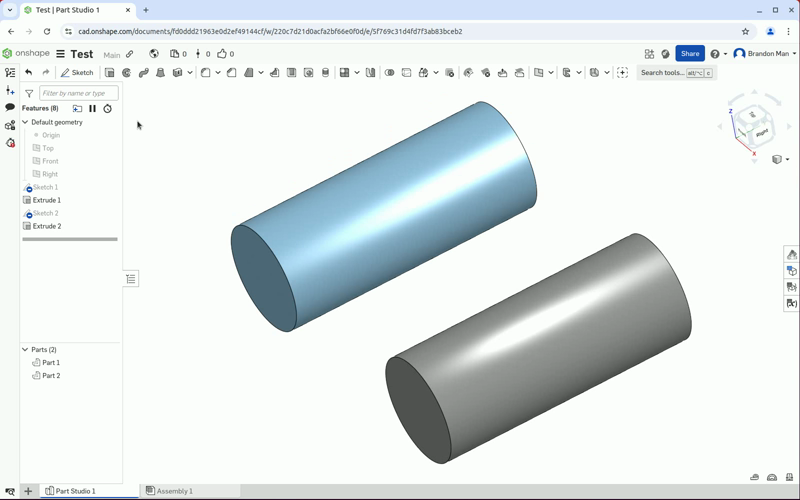
key(right, 2)
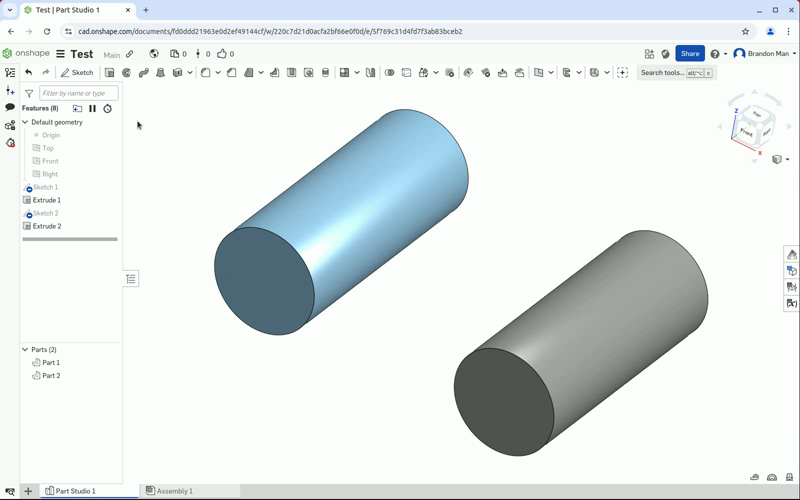
mouse_move(73, 189)
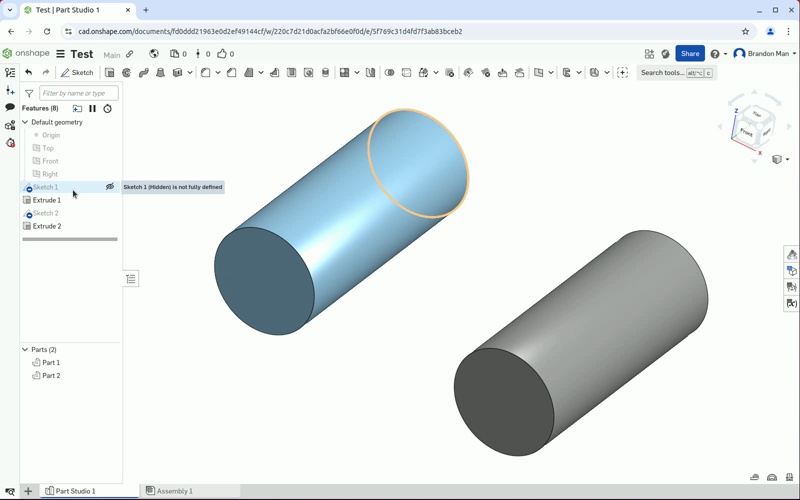
click(73, 189)